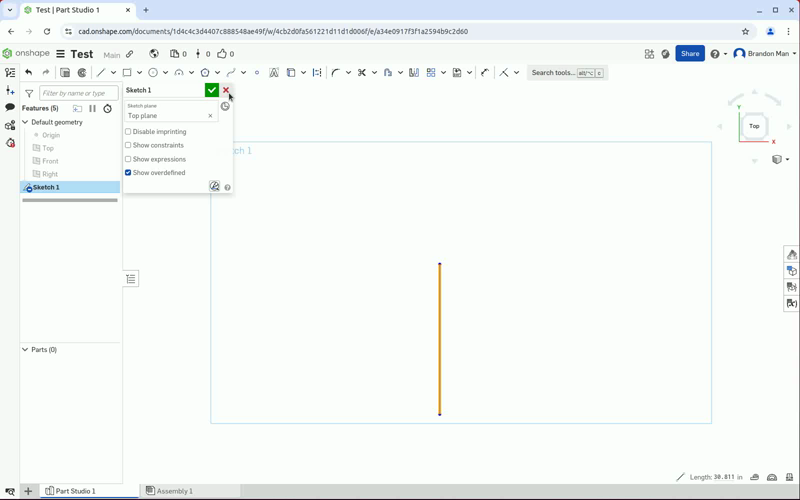
key(shift+h)
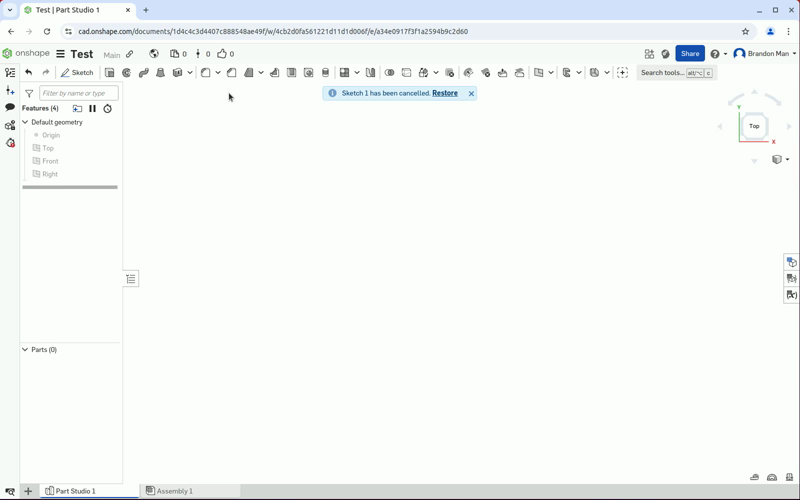
mouse_move(73, 352)
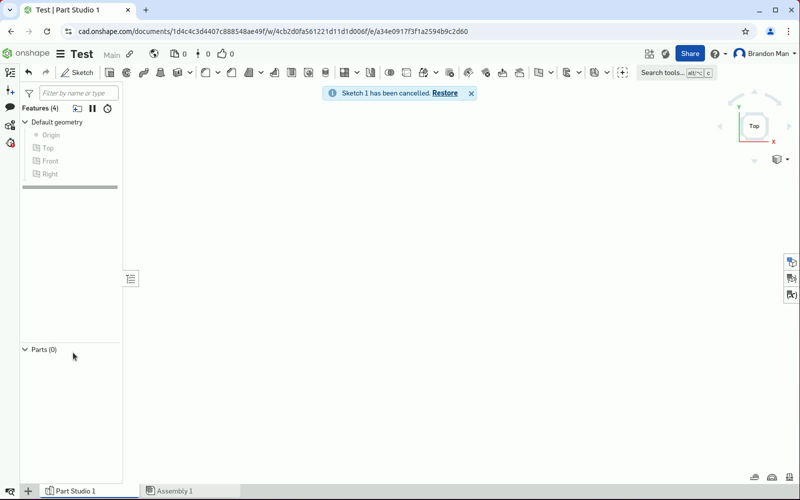
key(y)
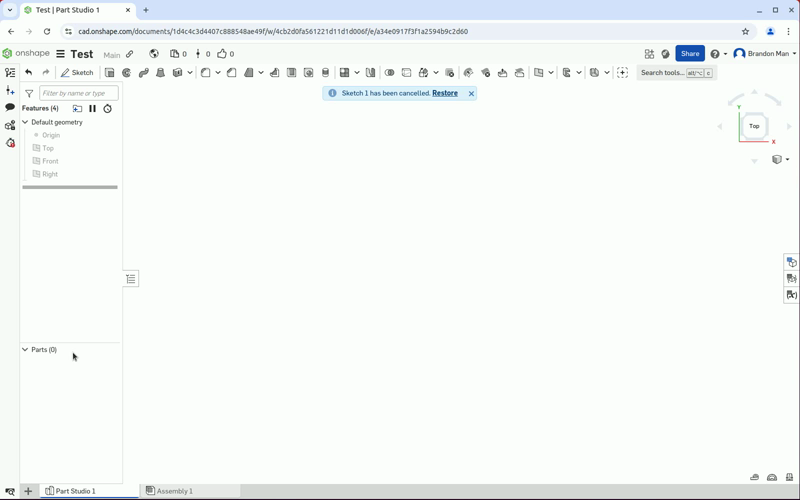
key(shift+p)
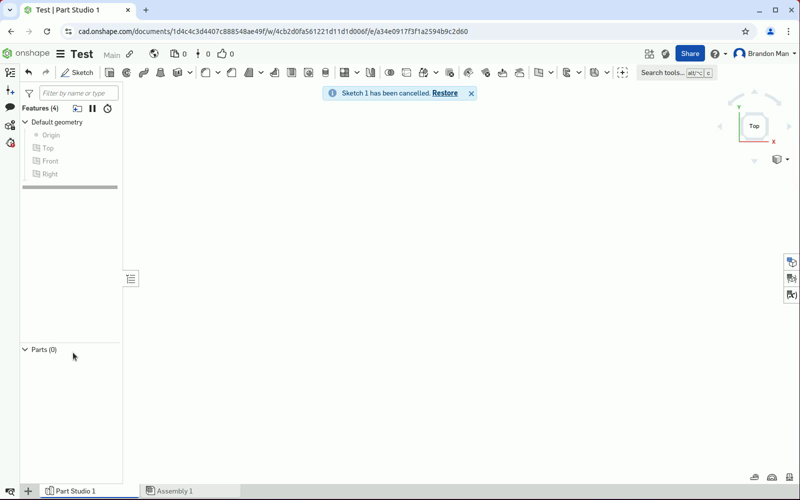
key(space)
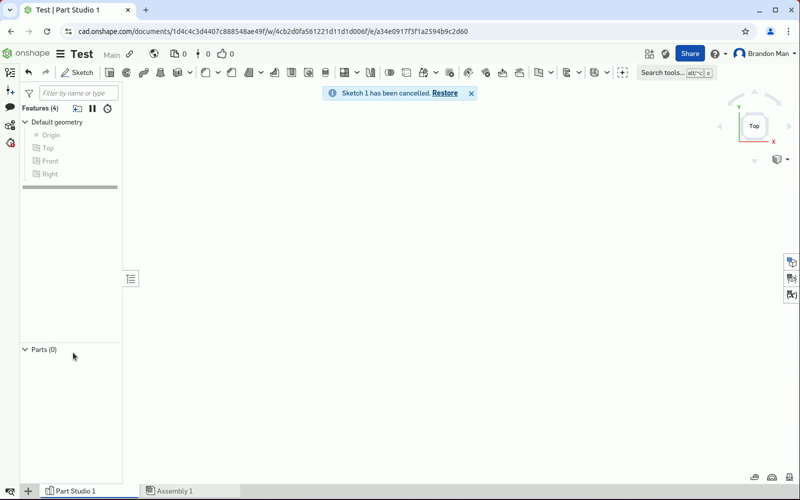
key_down(shift)
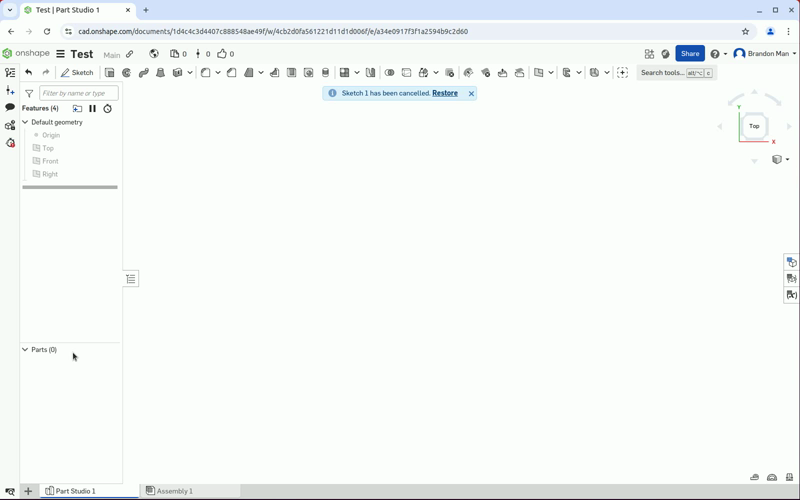
key(up)
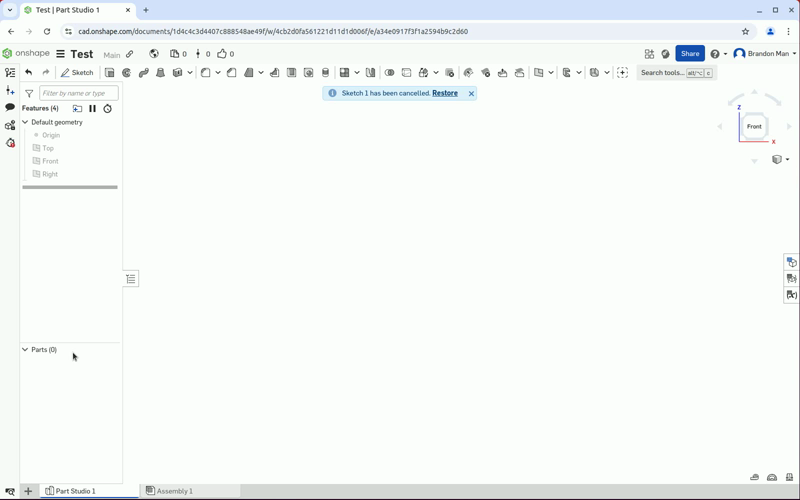
key_up(shift)
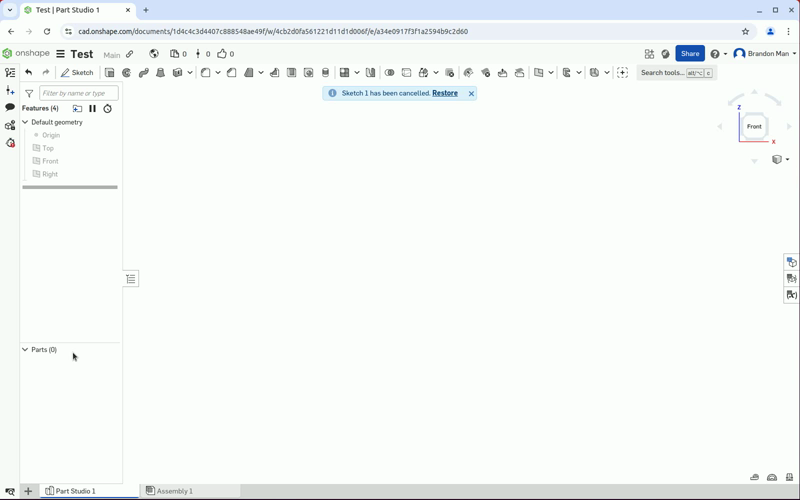
mouse_move(73, 352)
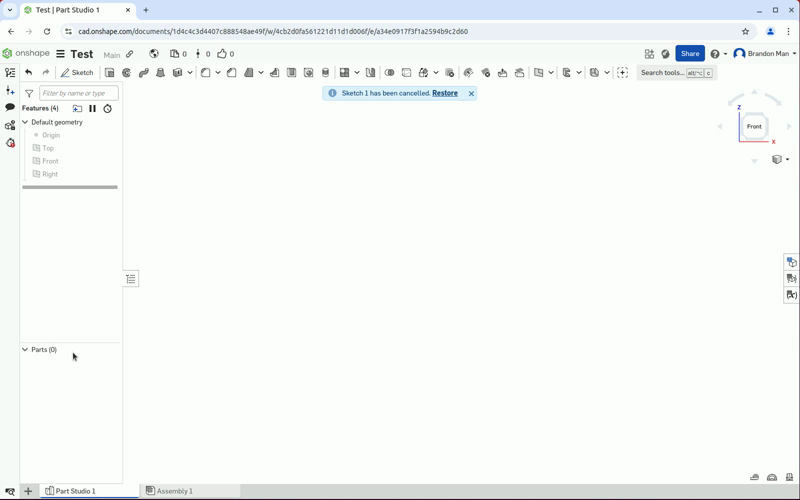
key(shift+y)
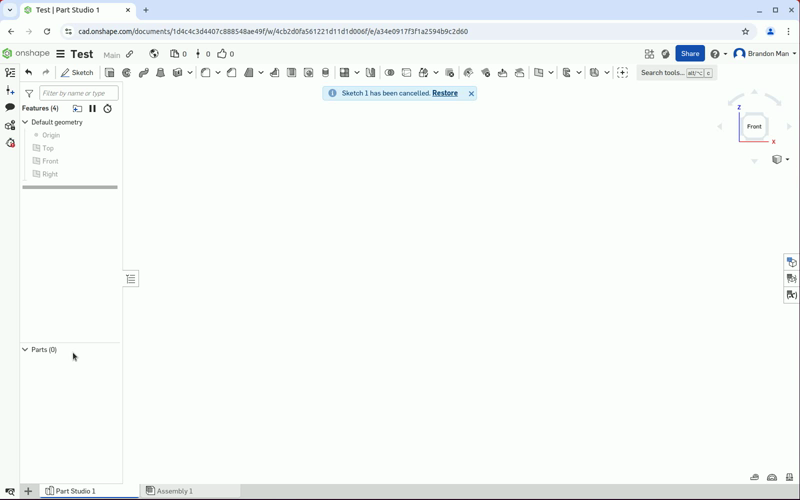
key(shift+s)
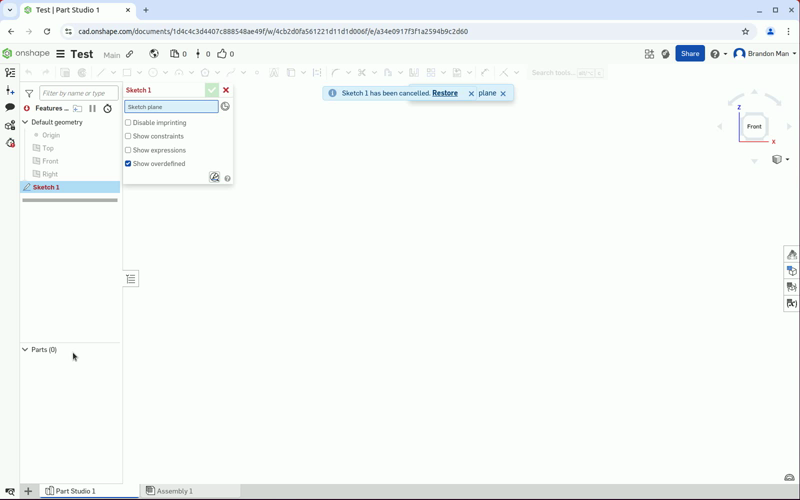
mouse_move(73, 163)
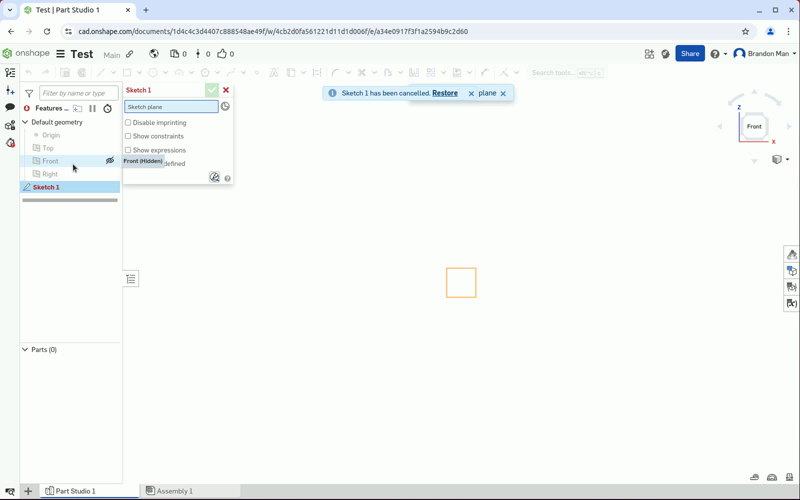
click(73, 163)
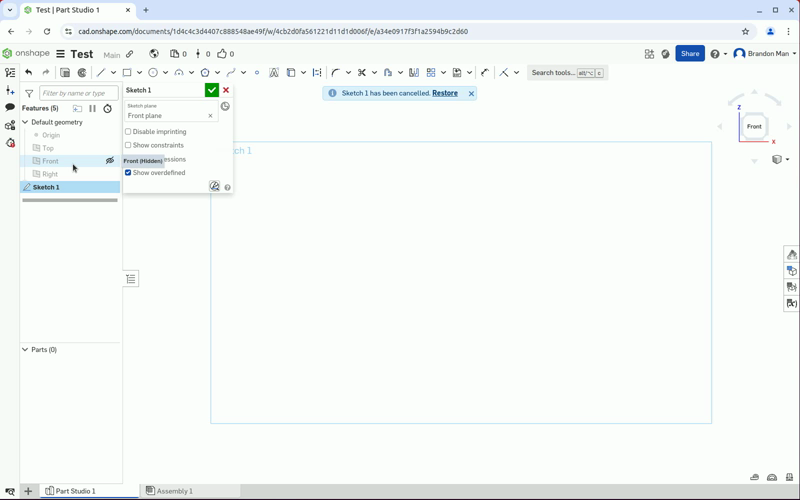
mouse_move(73, 352)
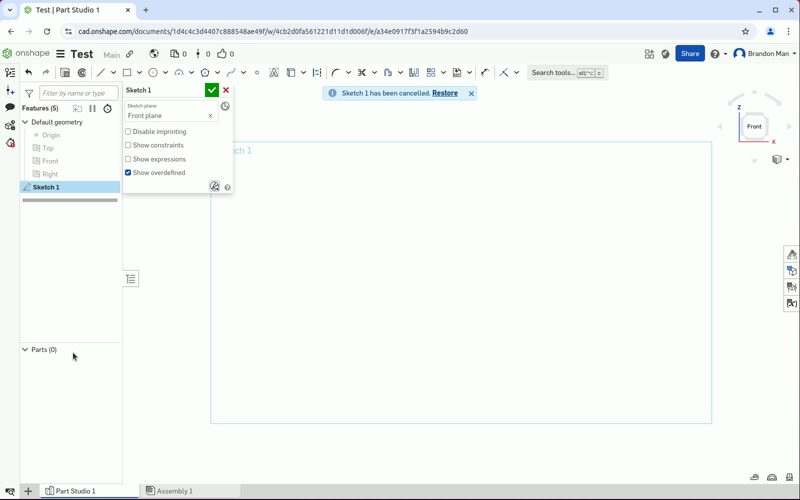
key(y)
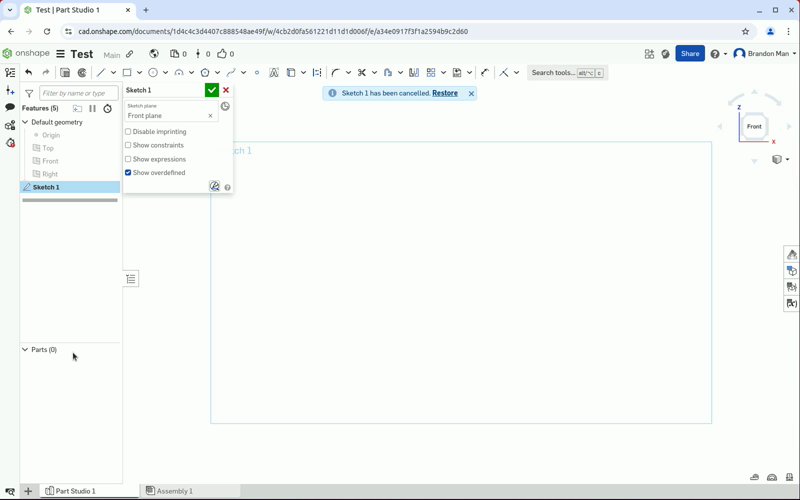
key(l)
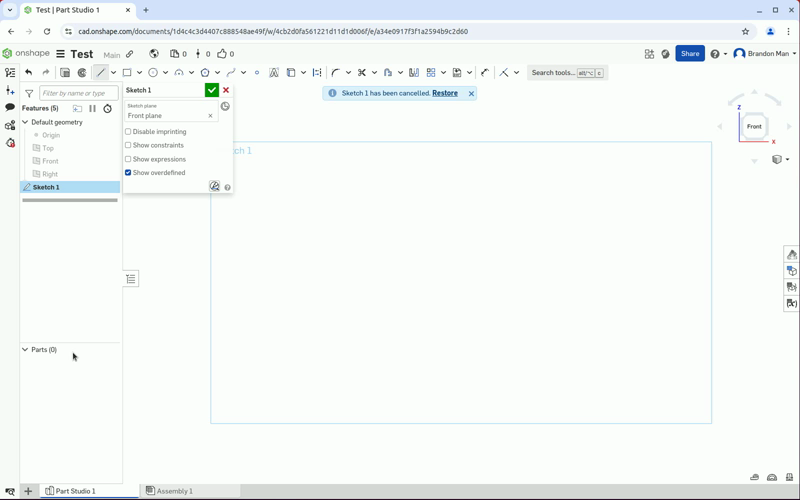
key_down(shift)
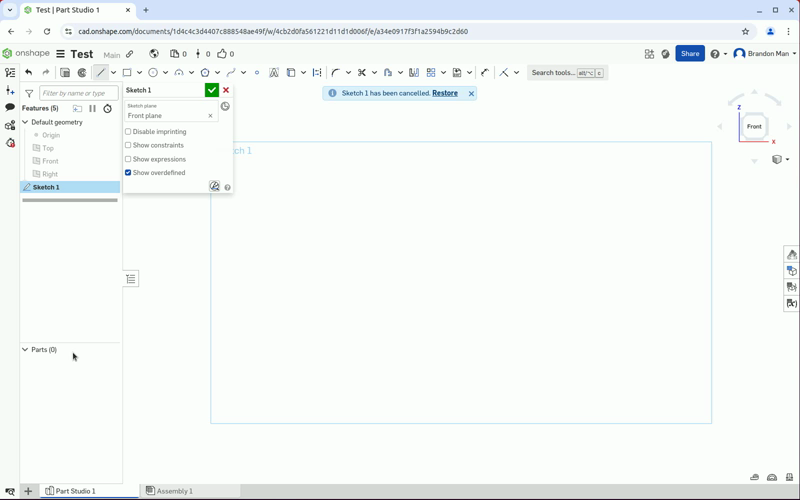
mouse_move(348, 282)
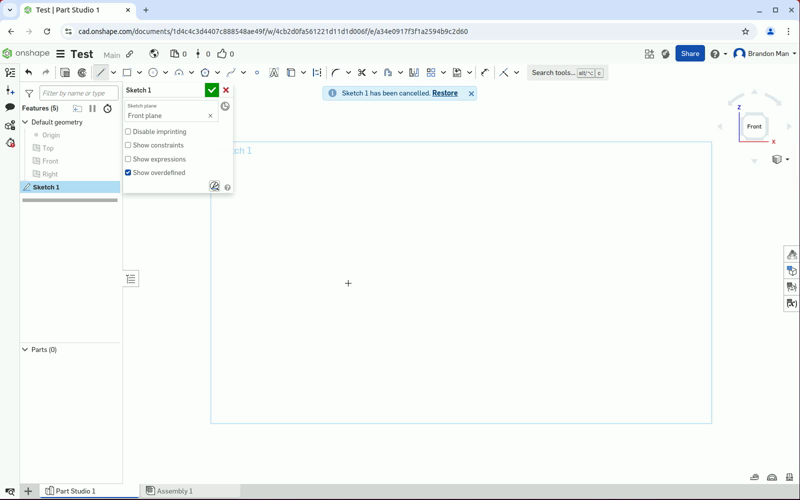
click(348, 282)
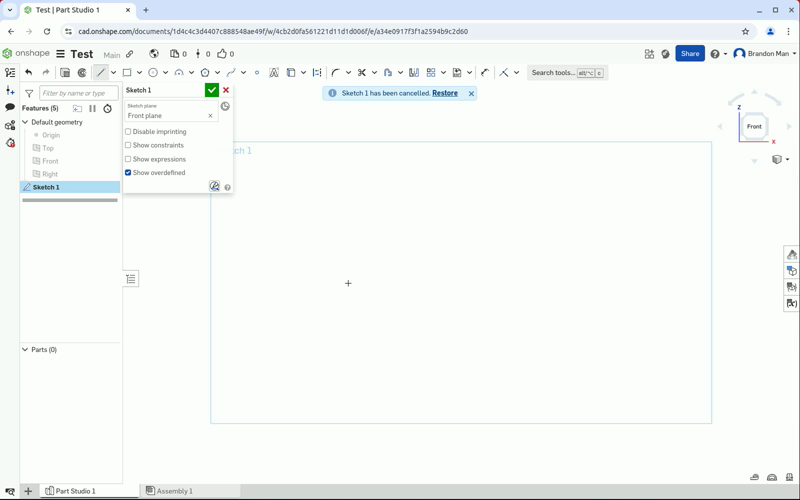
key_up(shift)
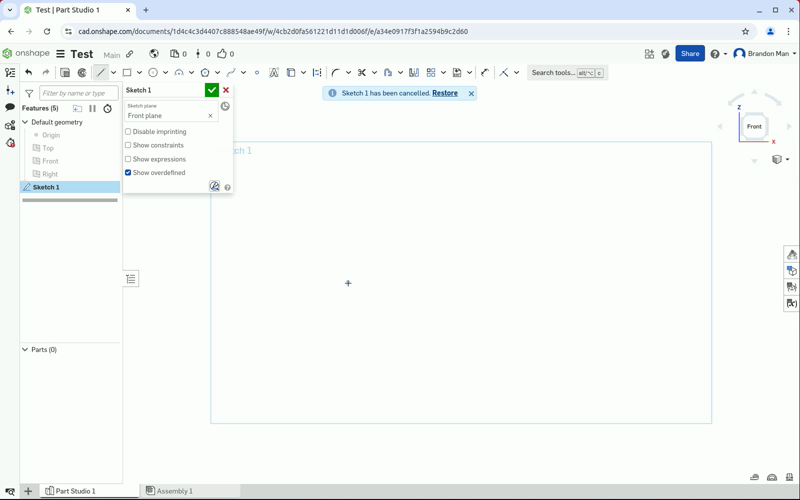
key_down(shift)
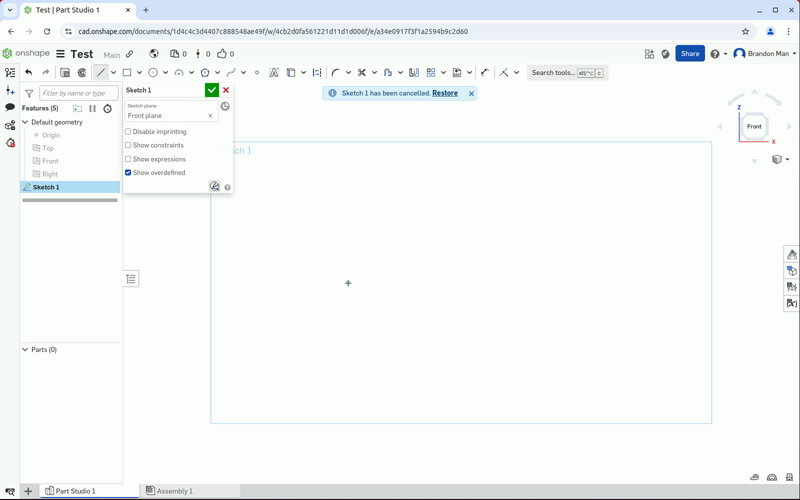
mouse_move(378, 282)
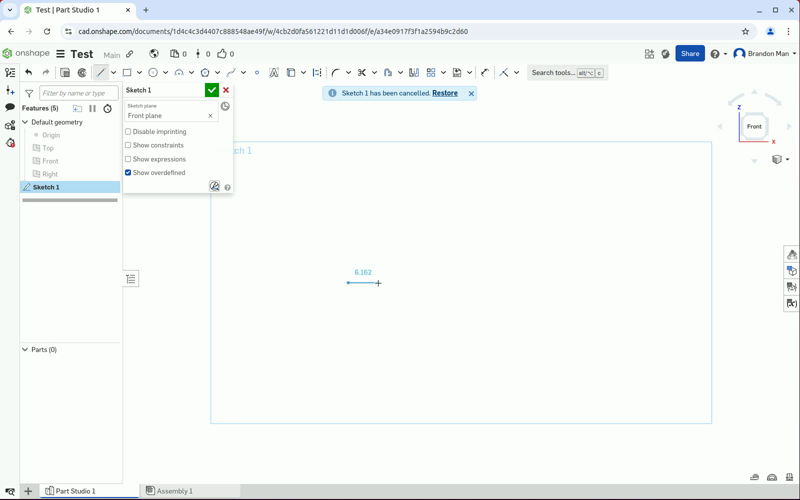
mouse_move(389, 282)
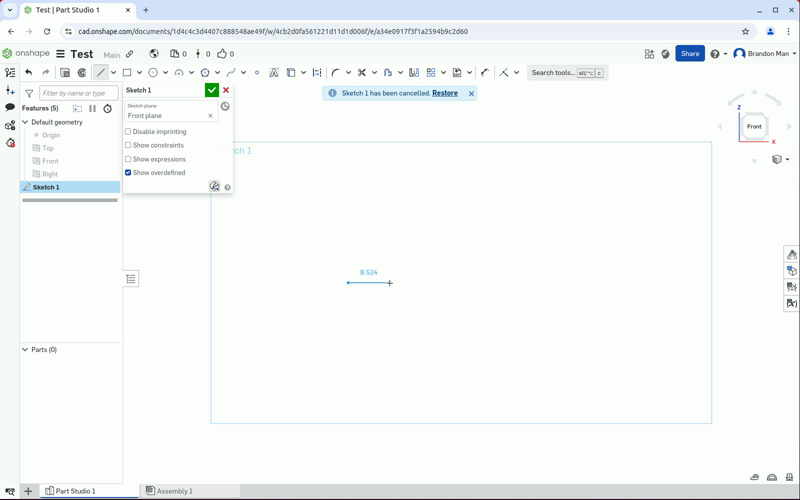
click(389, 282)
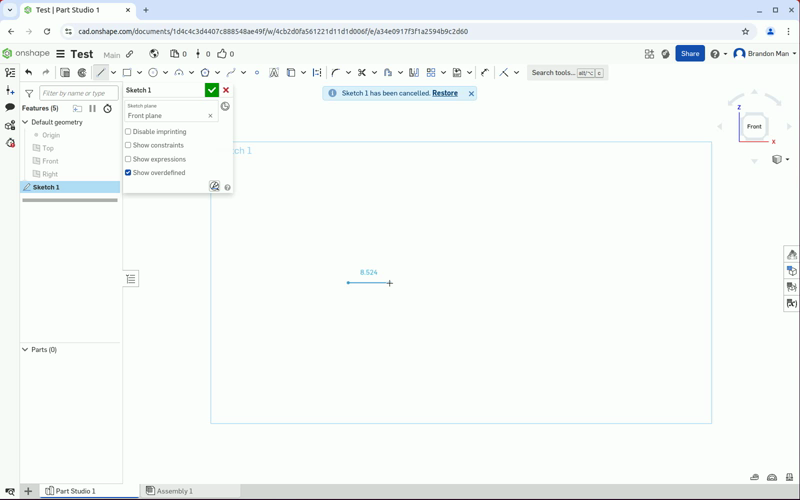
key_up(shift)
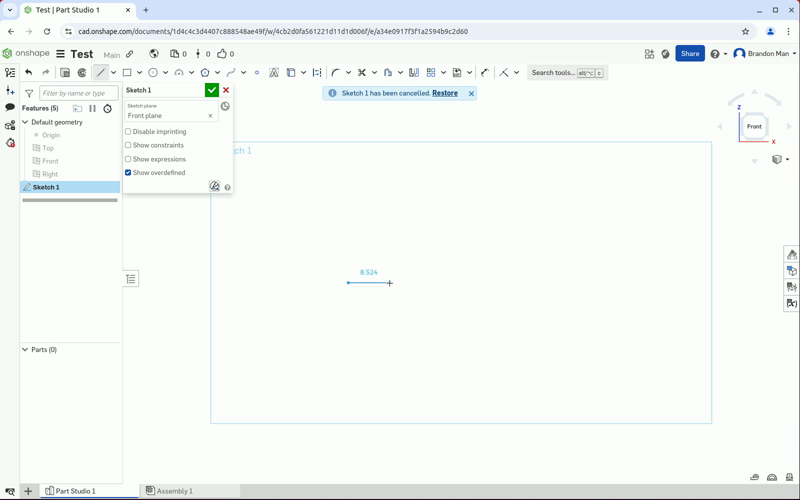
key_down(shift)
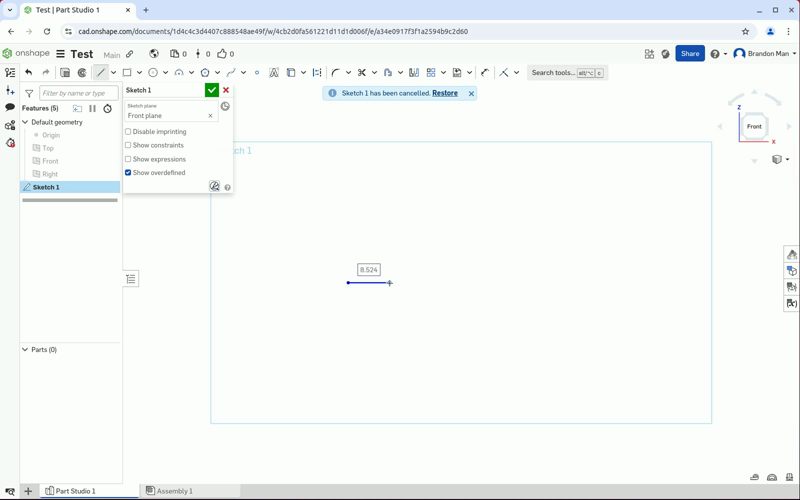
mouse_move(420, 282)
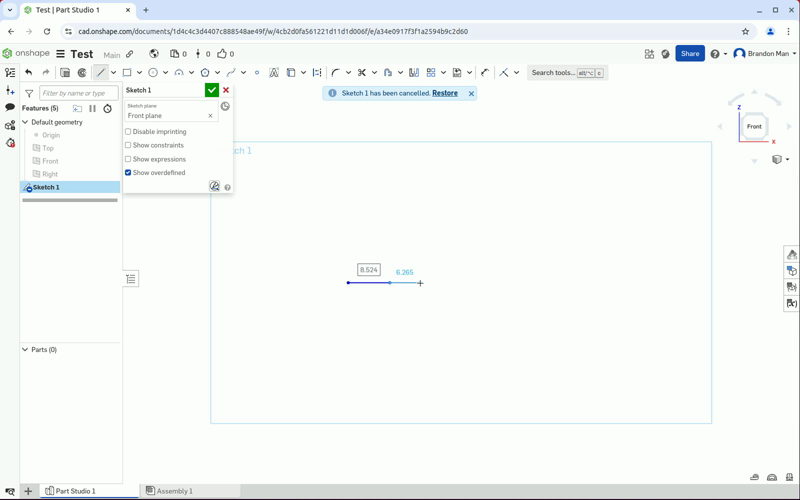
mouse_move(389, 241)
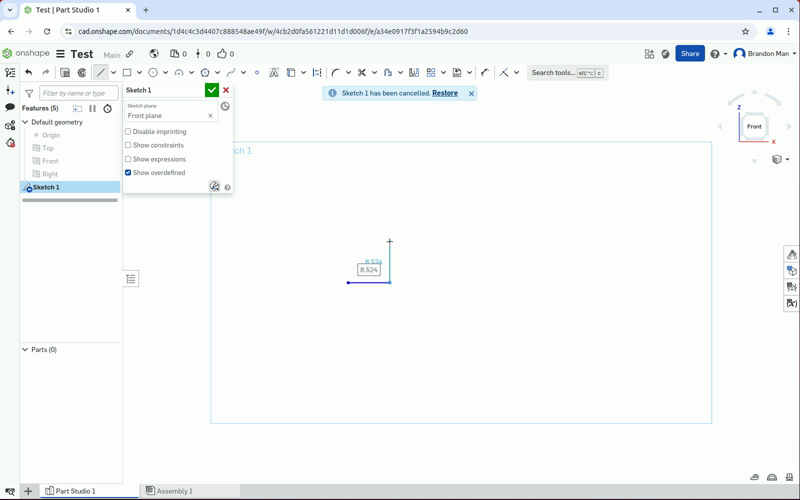
click(389, 241)
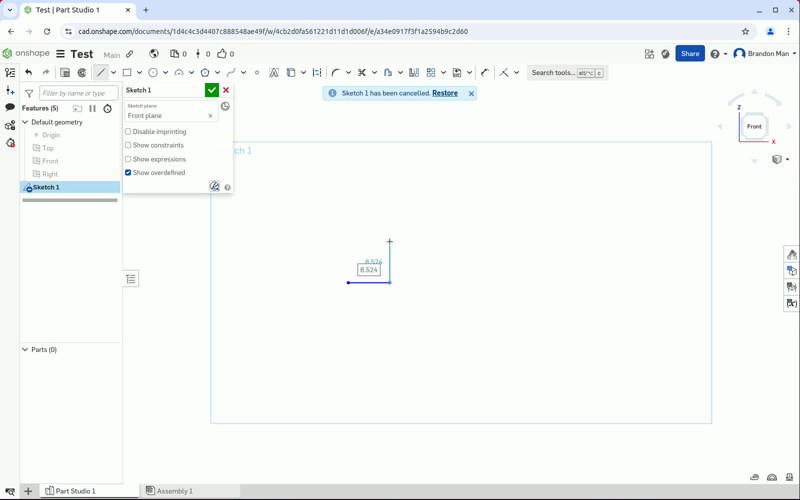
key_up(shift)
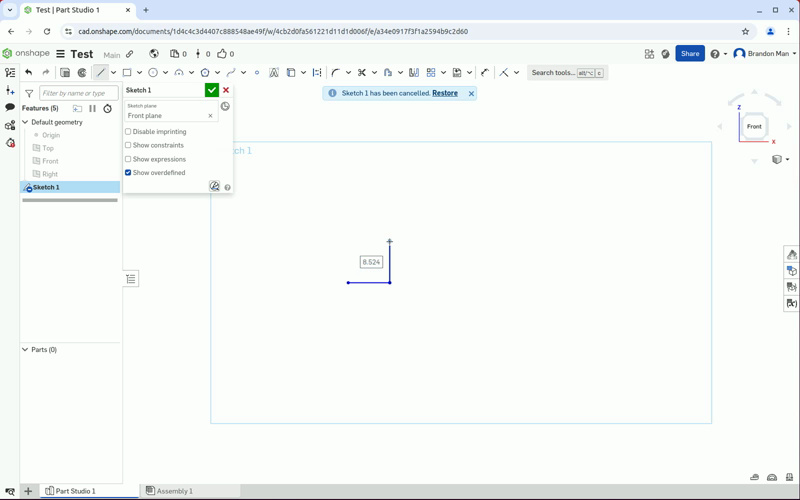
key_down(shift)
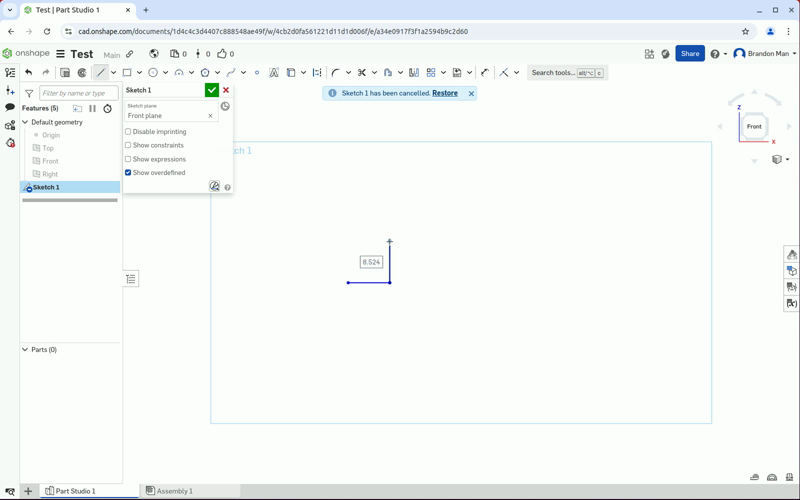
mouse_move(420, 241)
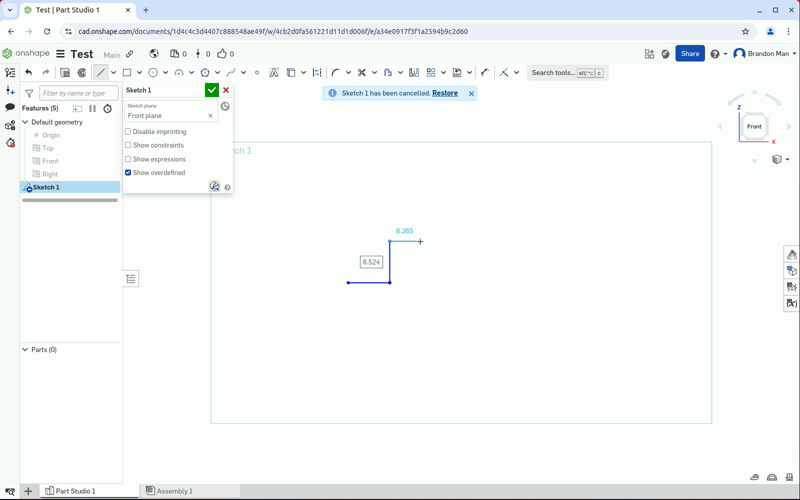
mouse_move(348, 241)
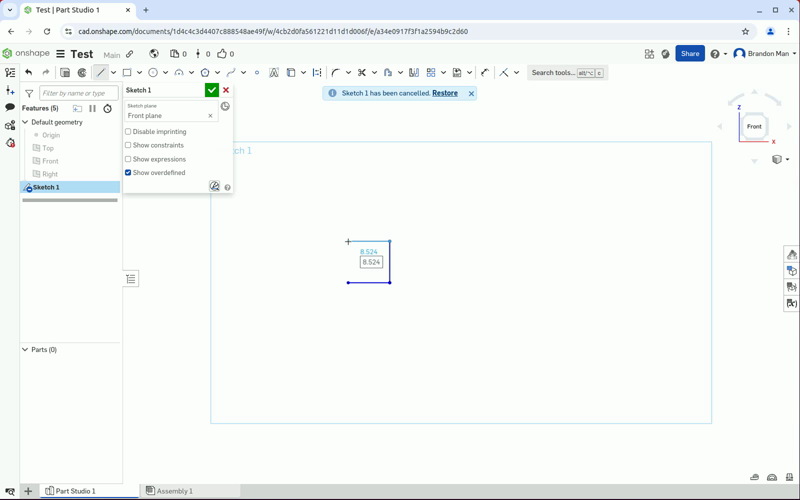
click(348, 241)
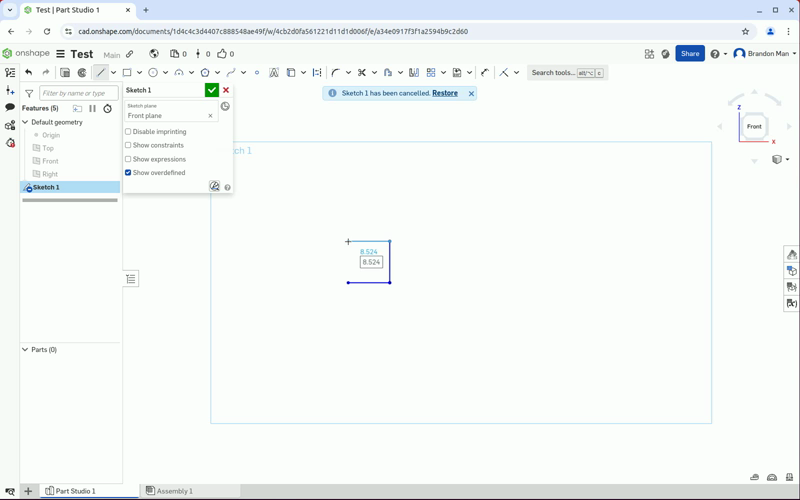
key_up(shift)
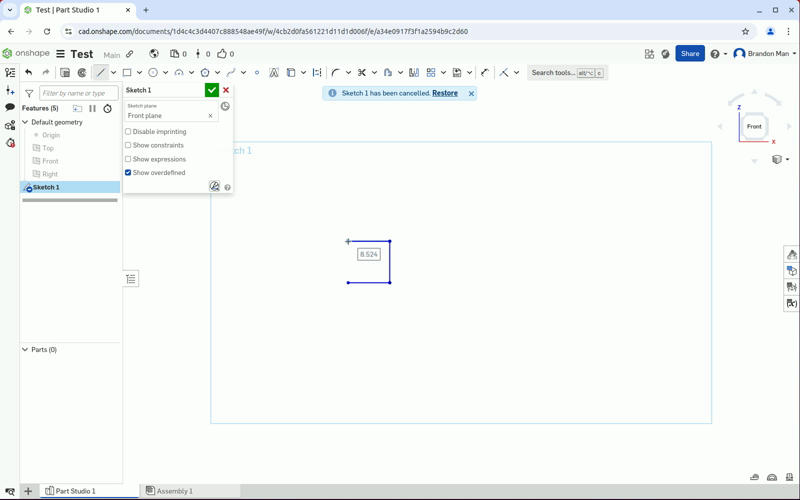
mouse_move(378, 241)
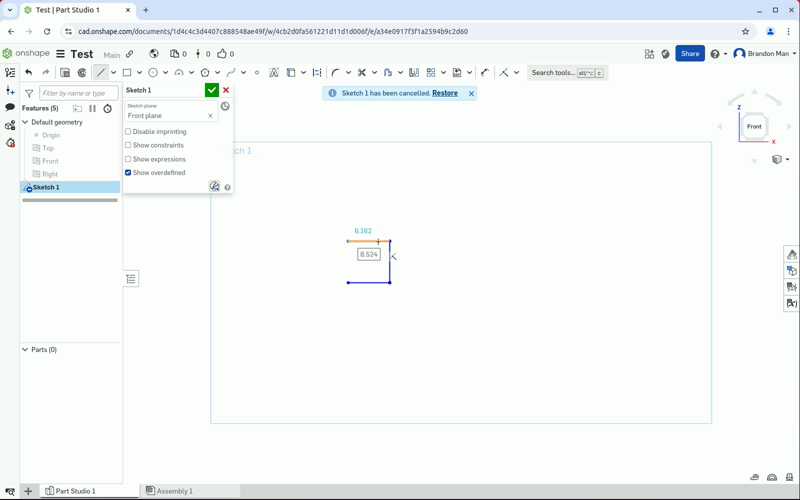
key_down(shift)
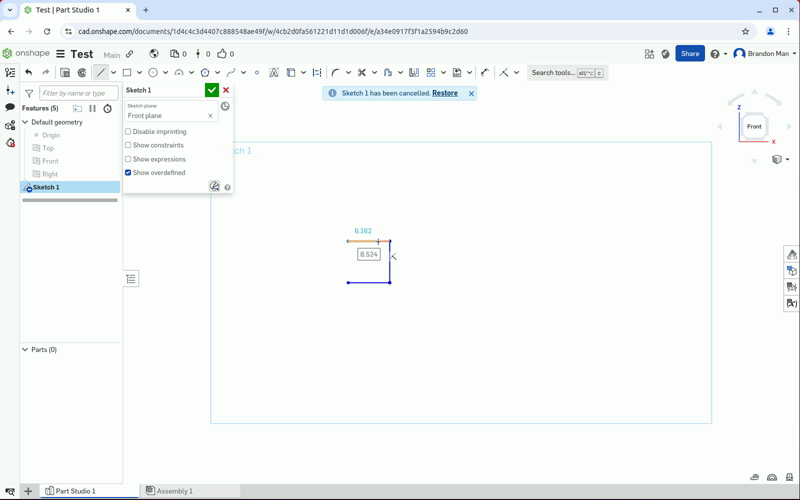
mouse_move(348, 282)
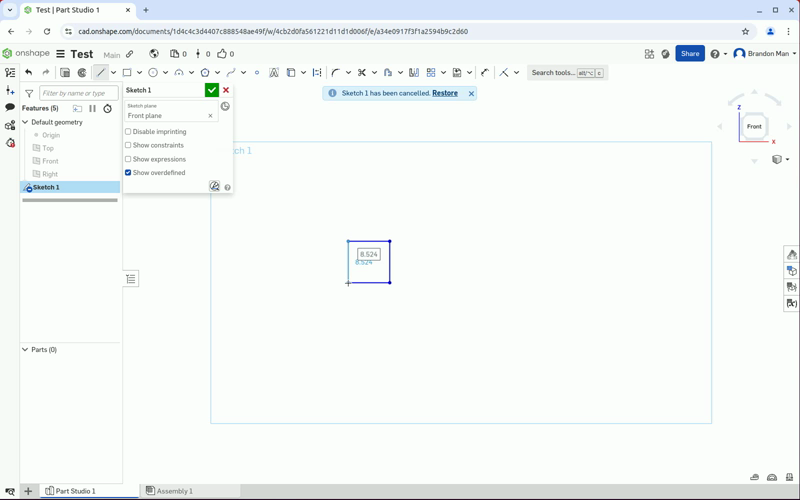
key_up(shift)
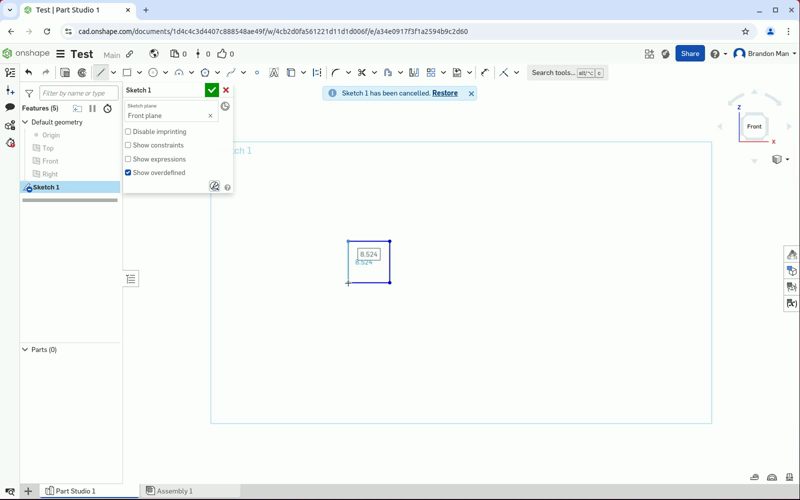
click(348, 282)
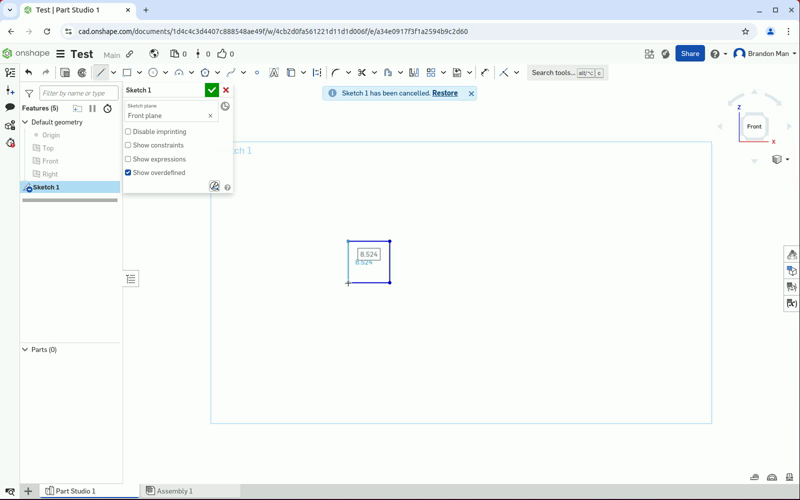
key(esc)
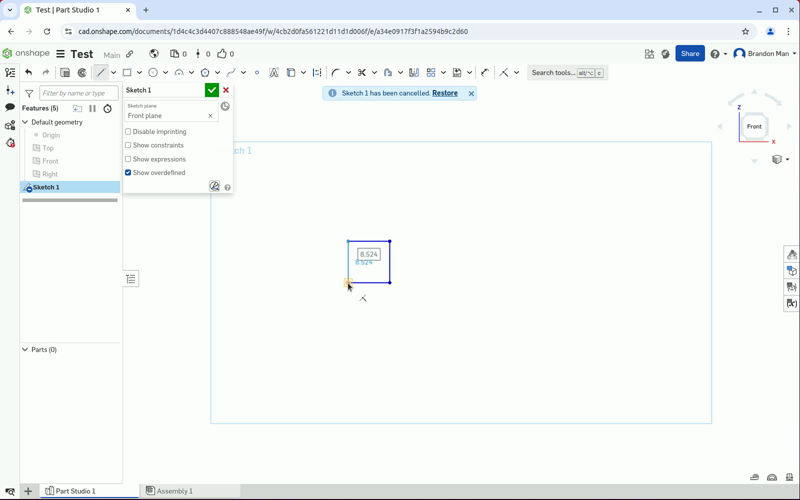
mouse_move(360, 258)
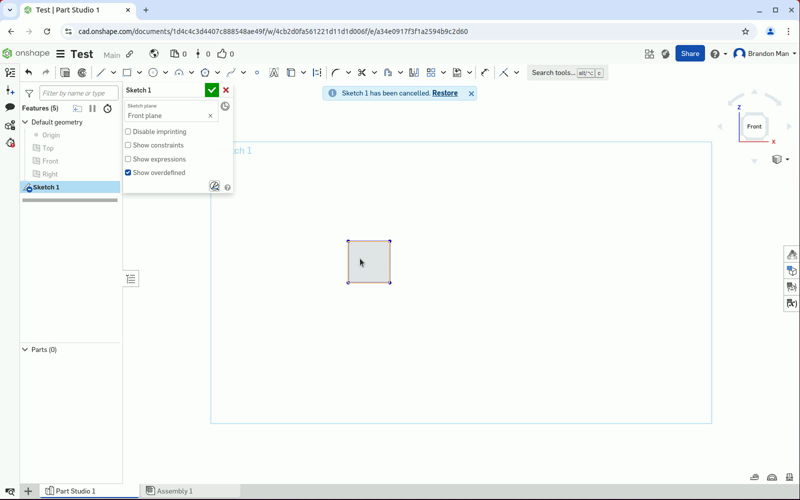
scroll(6)
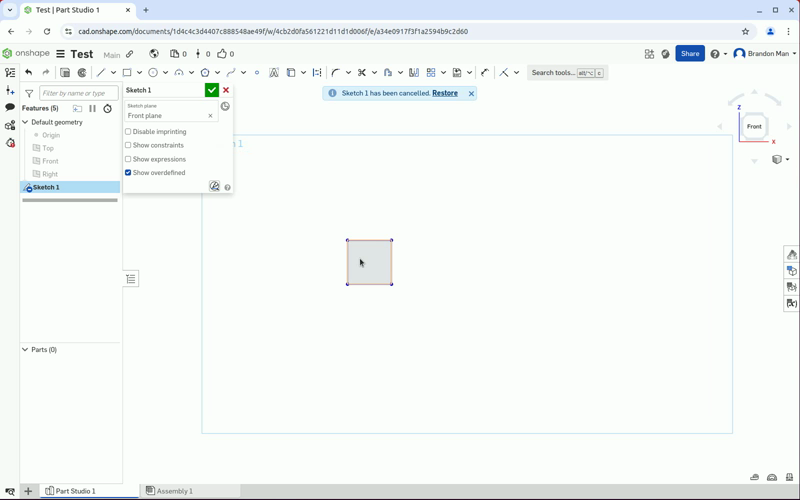
scroll(6)
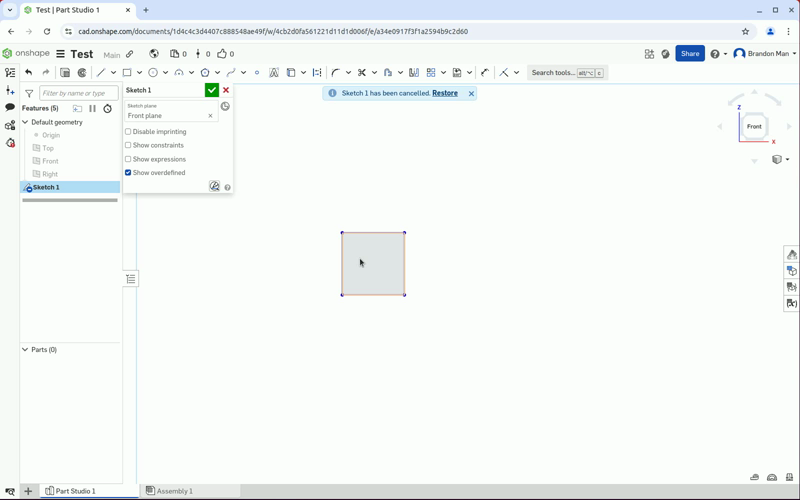
scroll(6)
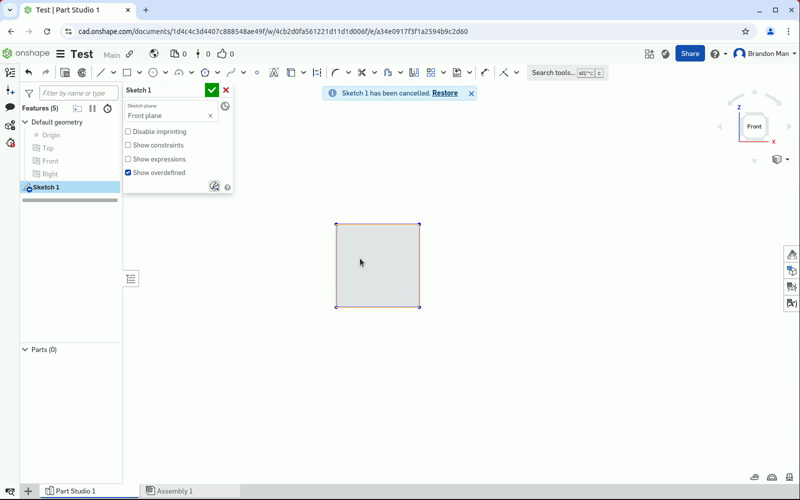
scroll(6)
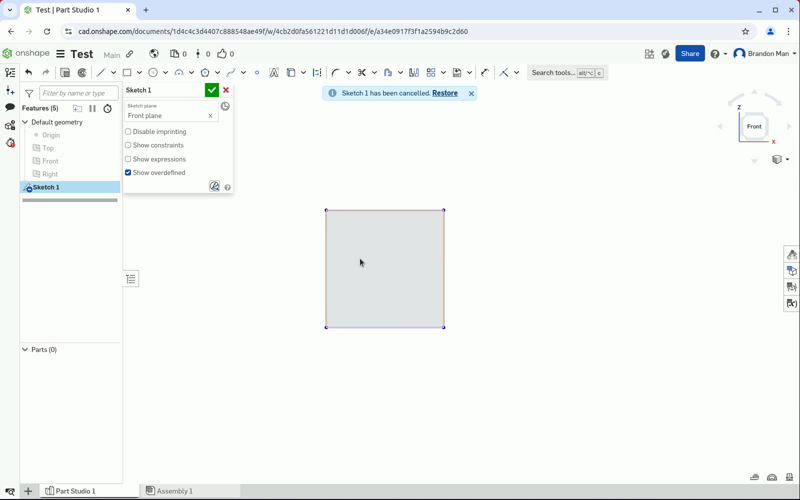
scroll(6)
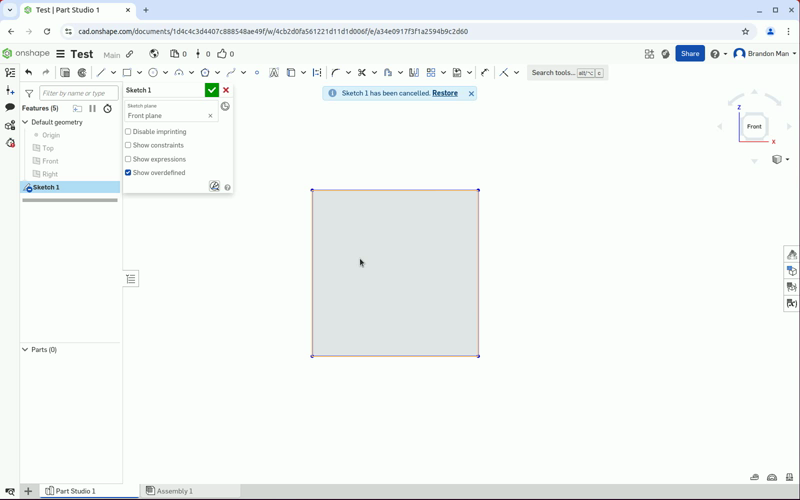
scroll(6)
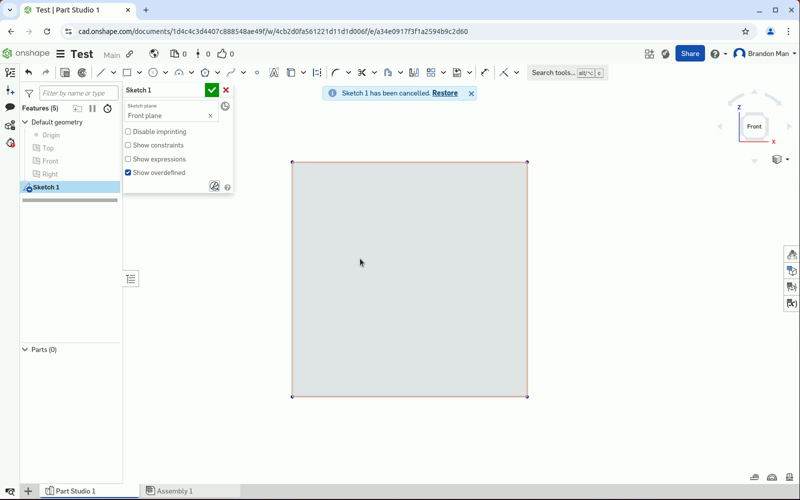
scroll(6)
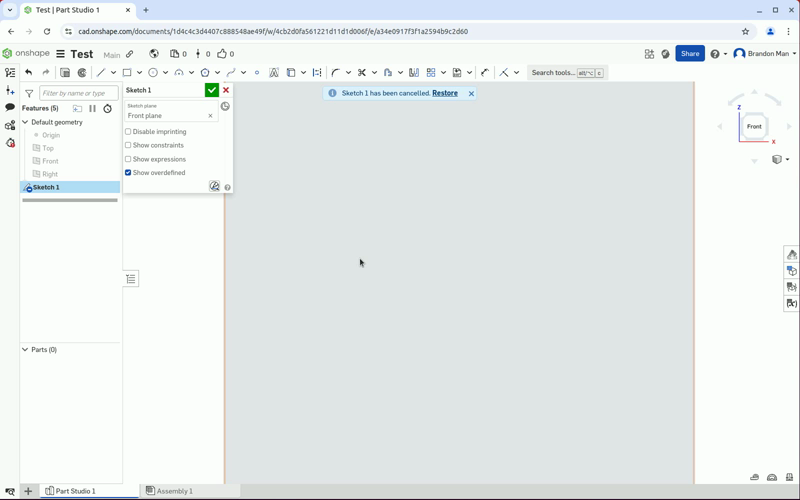
click(360, 258)
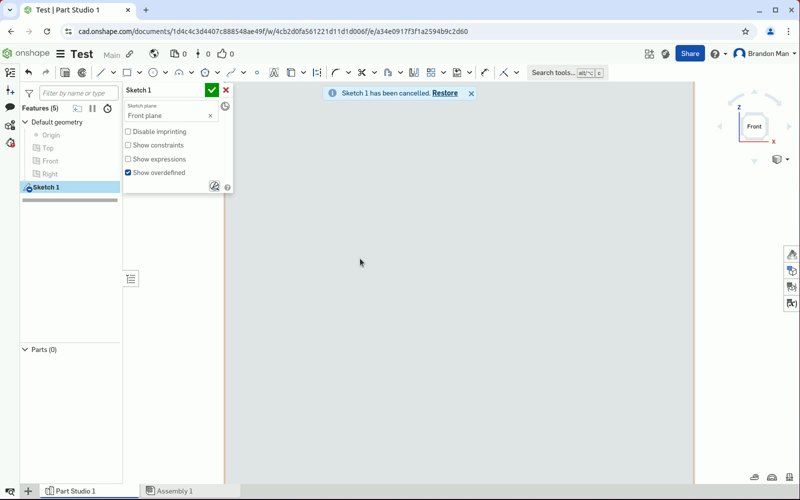
scroll(-6)
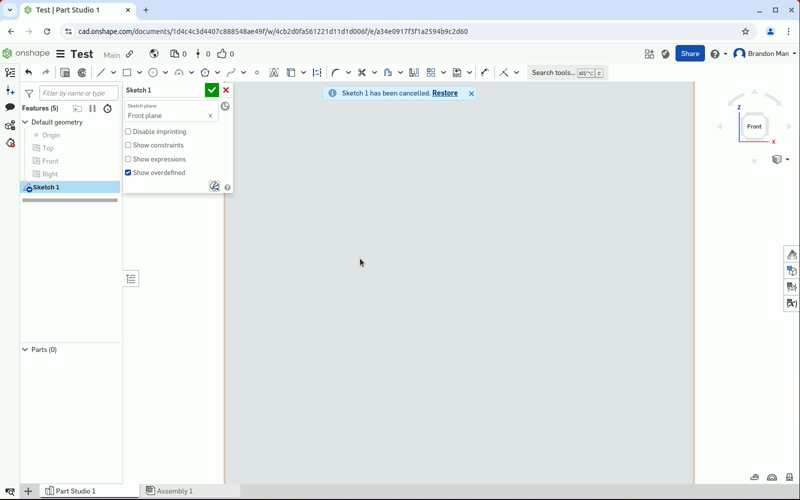
scroll(-6)
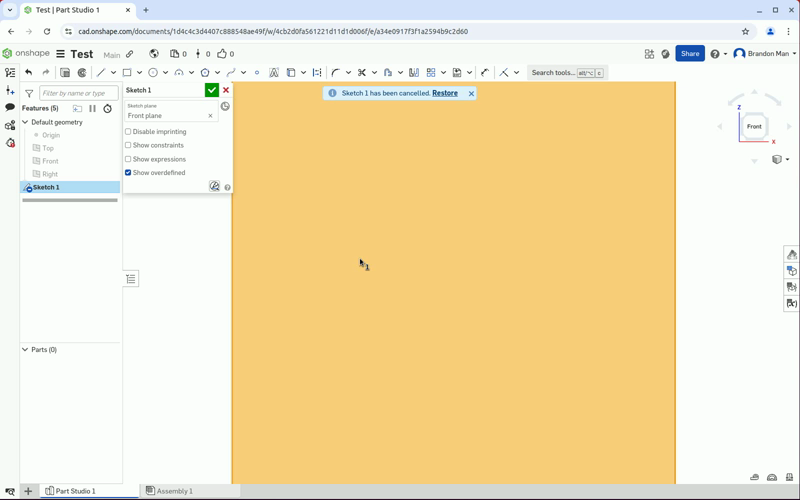
scroll(-6)
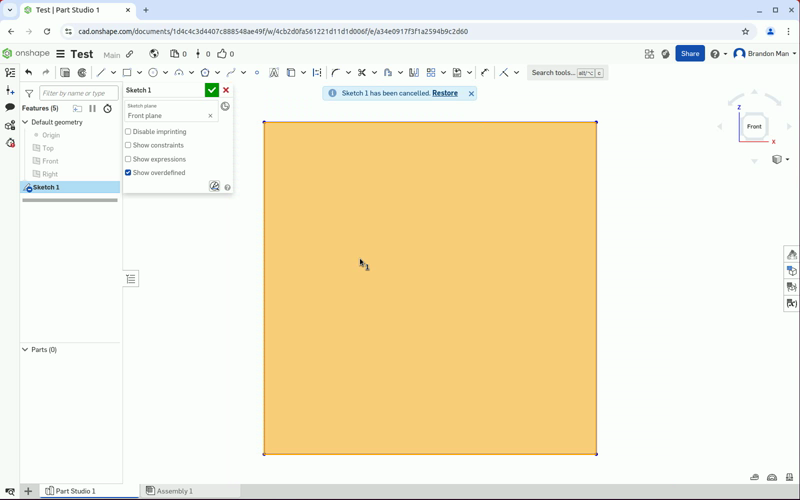
scroll(-6)
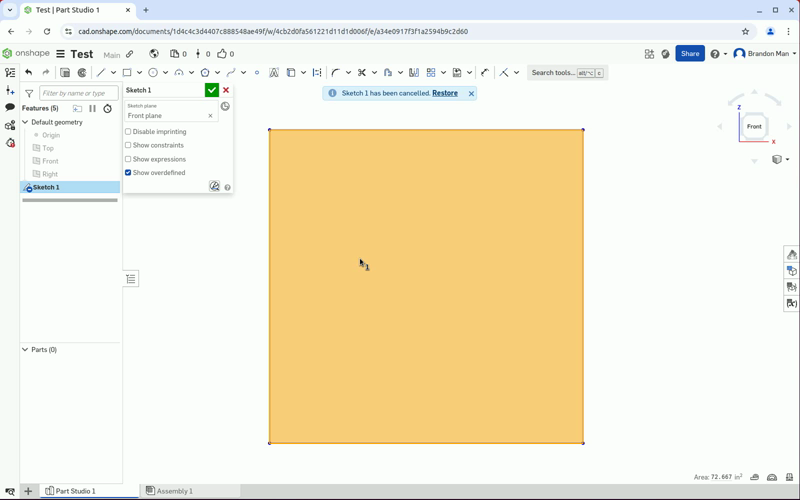
scroll(-6)
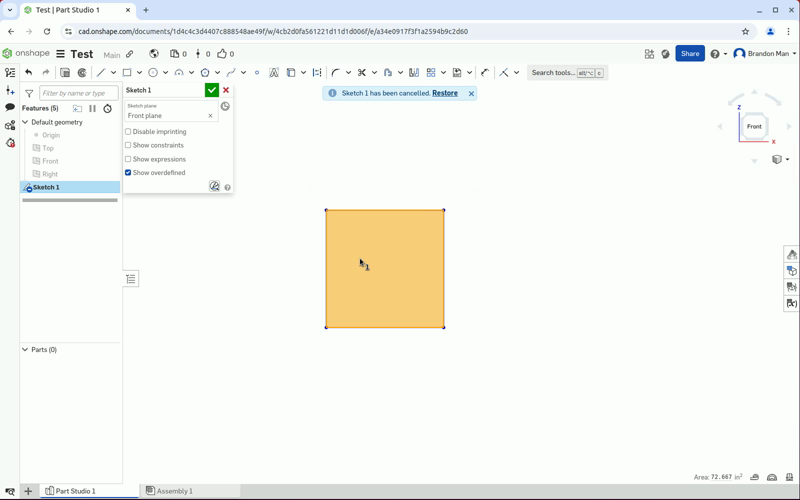
scroll(-6)
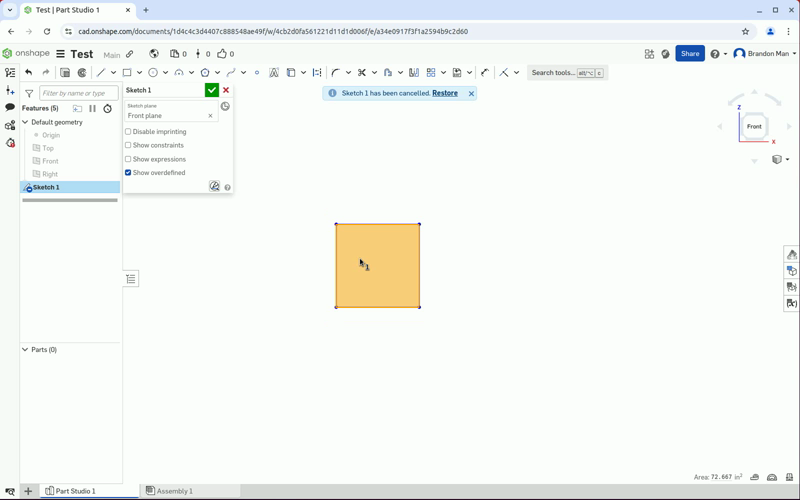
scroll(-6)
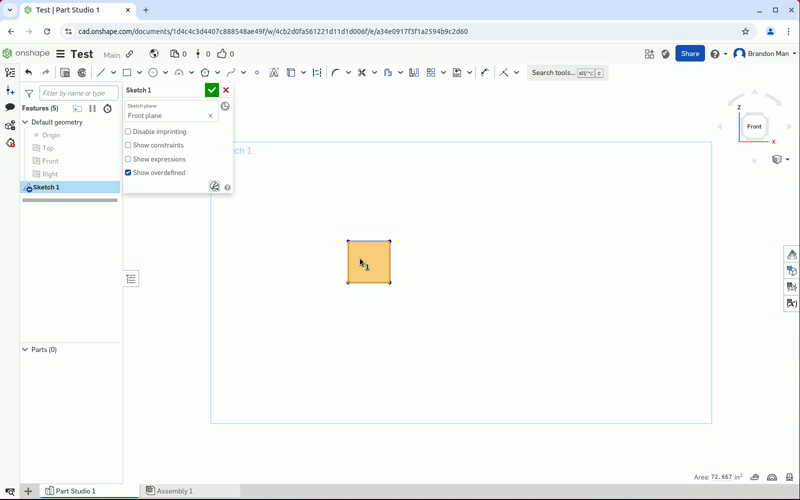
mouse_move(73, 352)
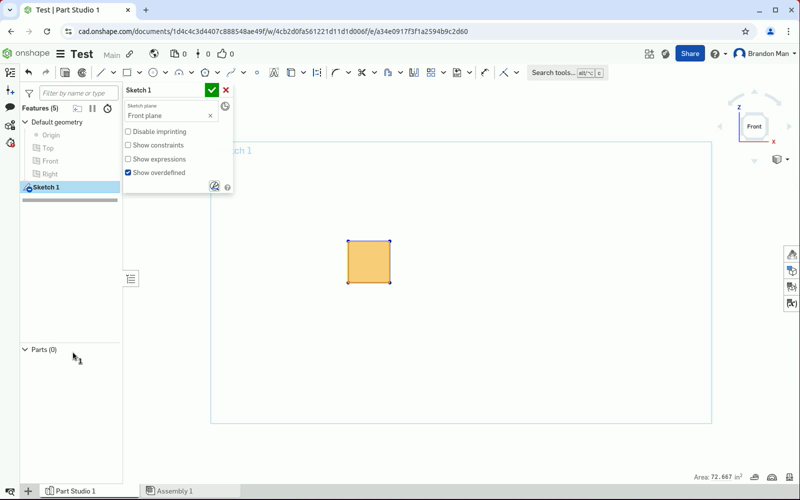
key(shift+y)
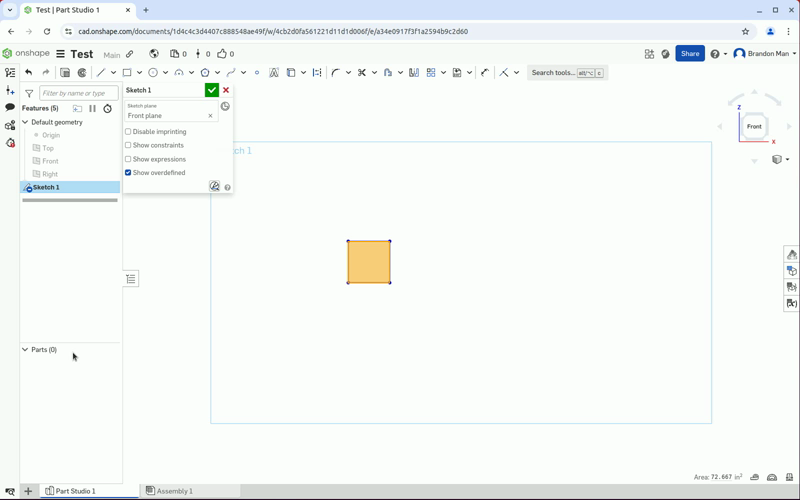
key(shift+e)
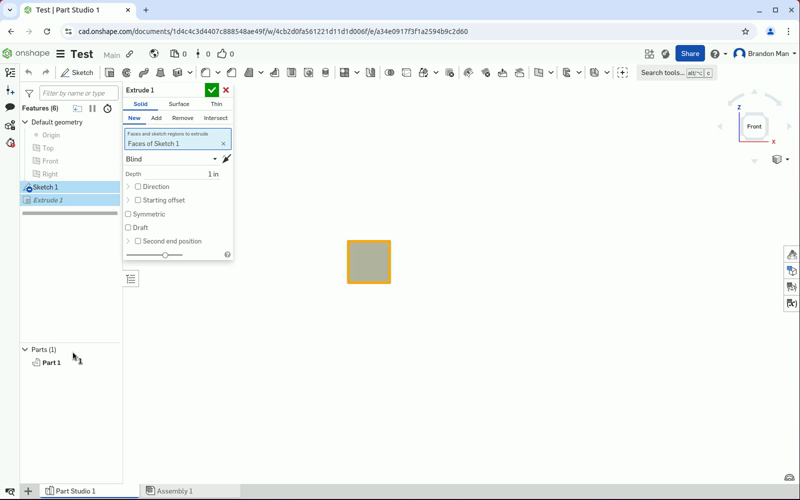
mouse_move(143, 106)
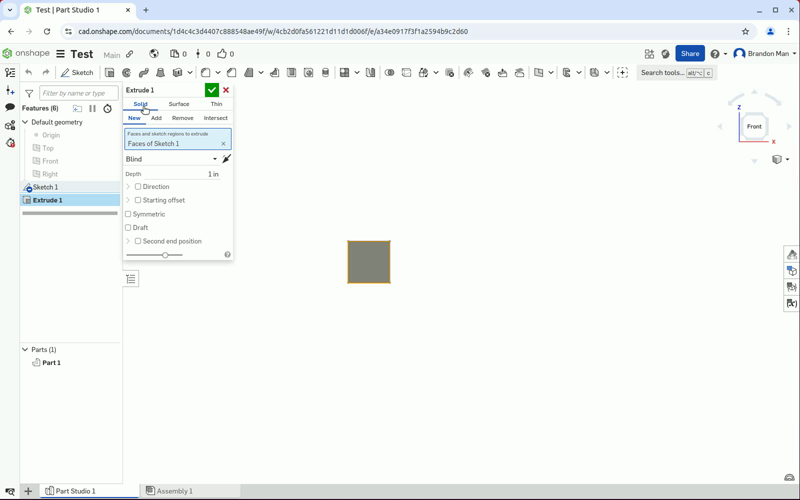
click(143, 106)
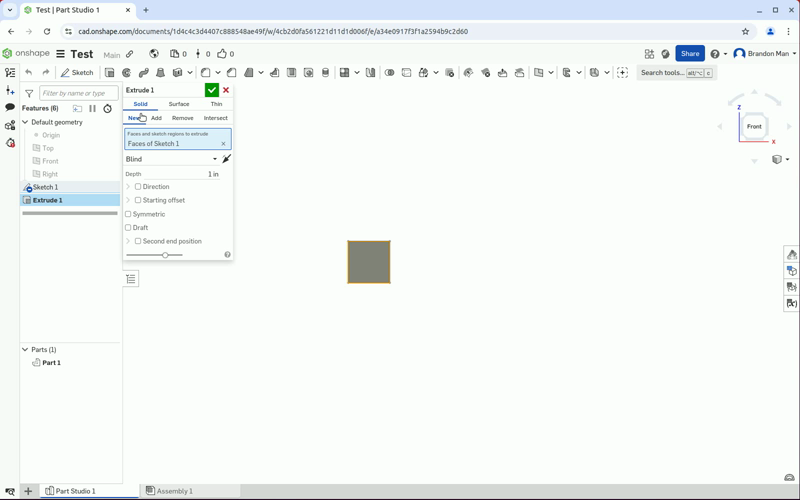
mouse_move(137, 120)
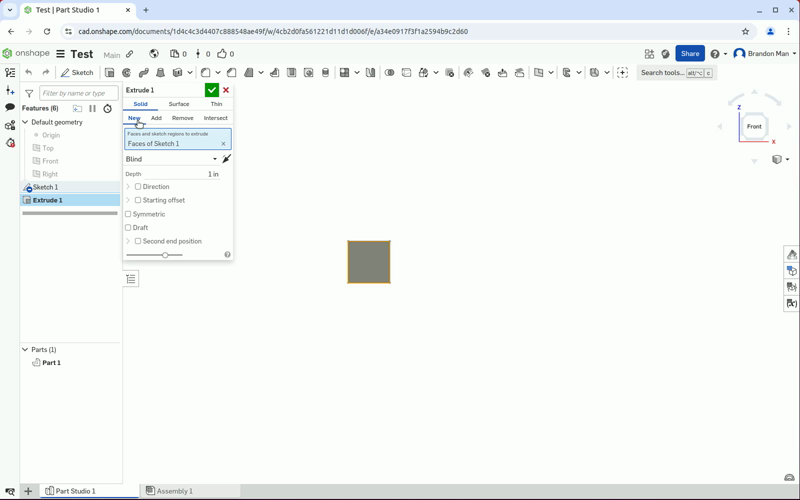
click(137, 120)
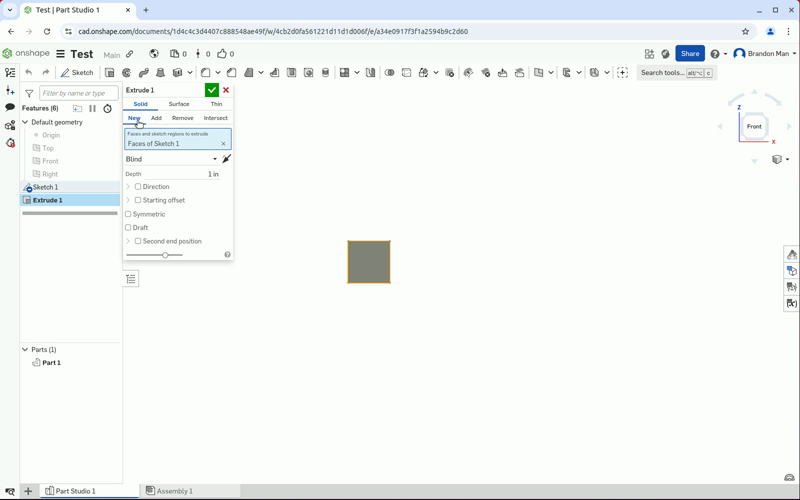
key(tab, 4)
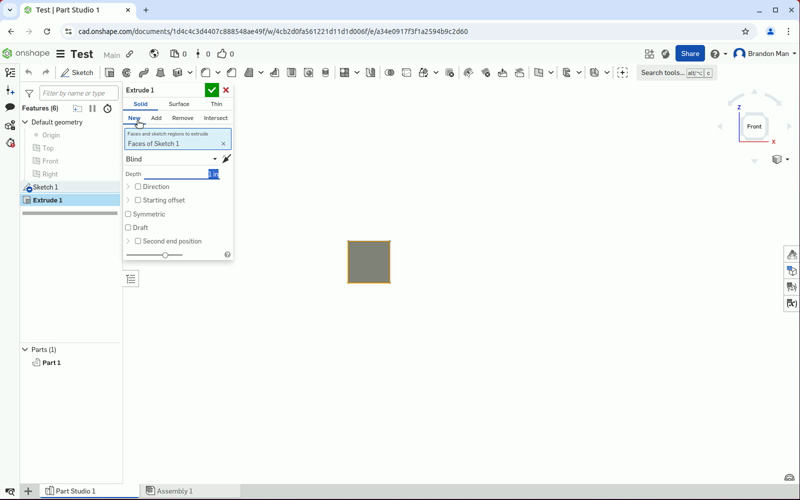
text(8.425)
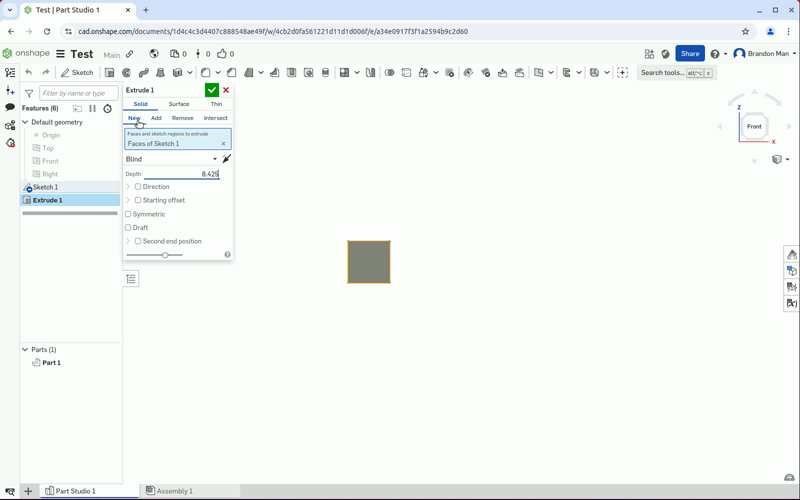
key(enter)
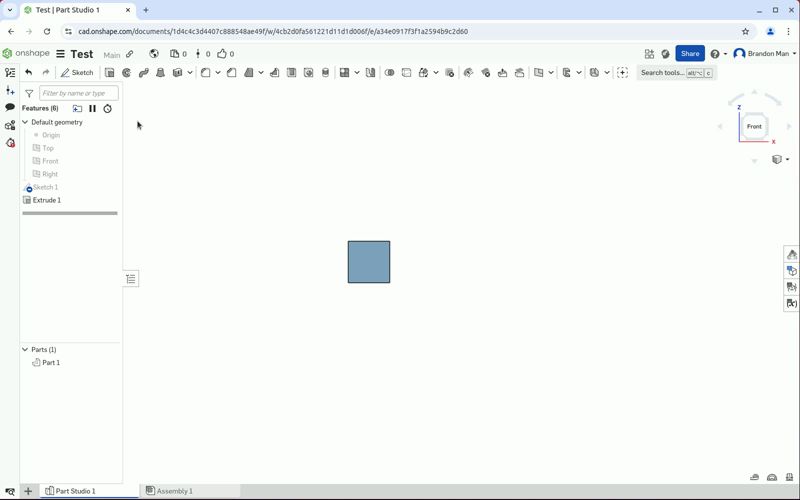
key(shift+h)
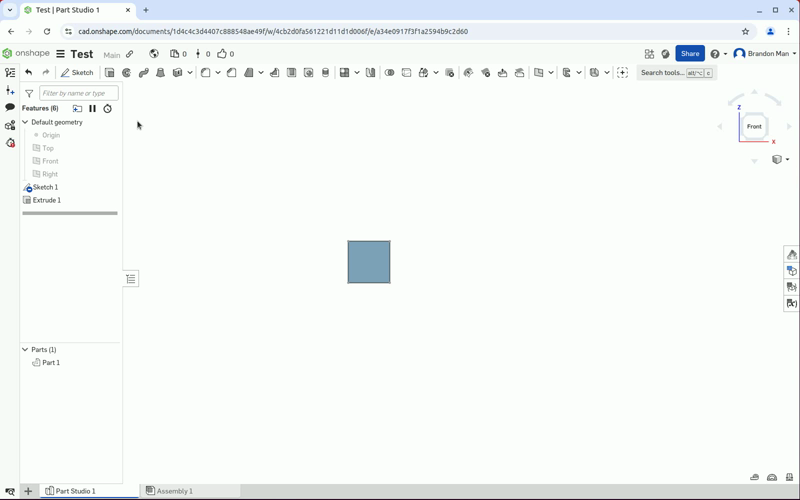
key(shift+h)
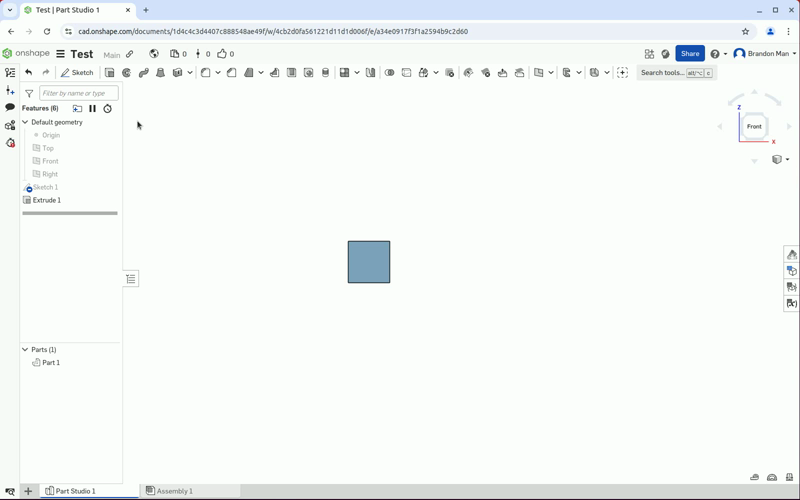
mouse_move(73, 189)
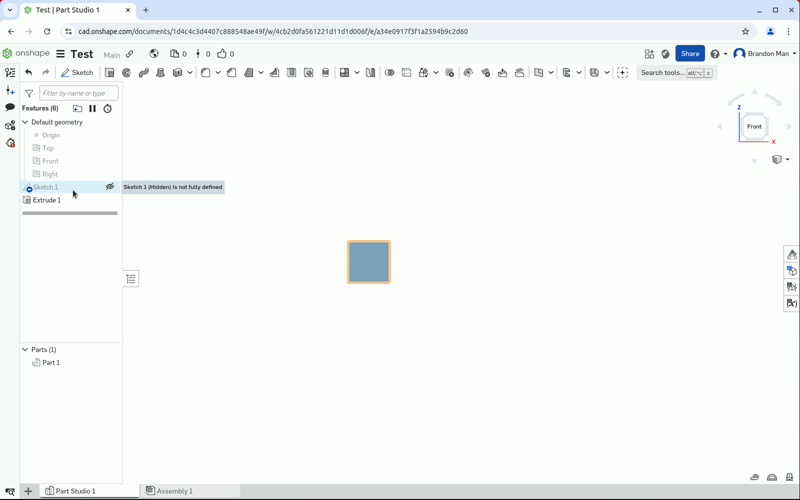
click(73, 189)
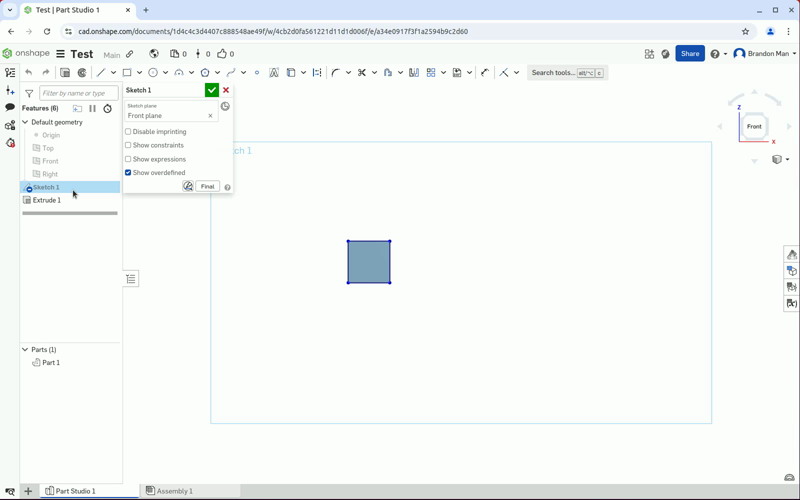
mouse_move(229, 92)
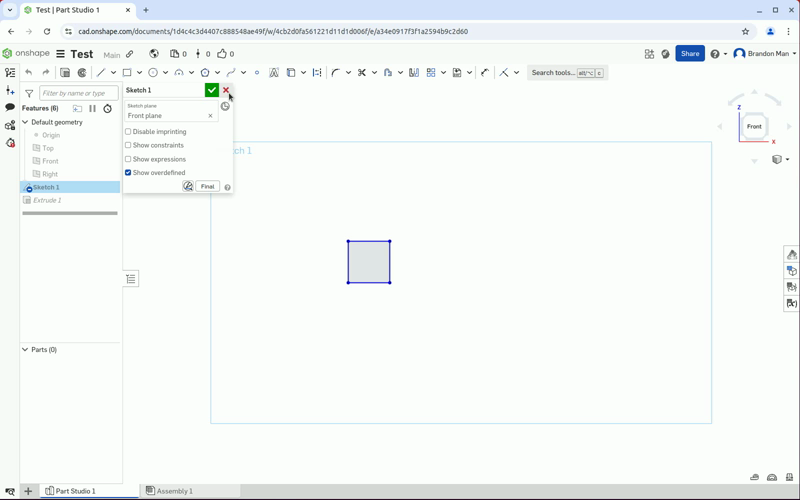
click(229, 92)
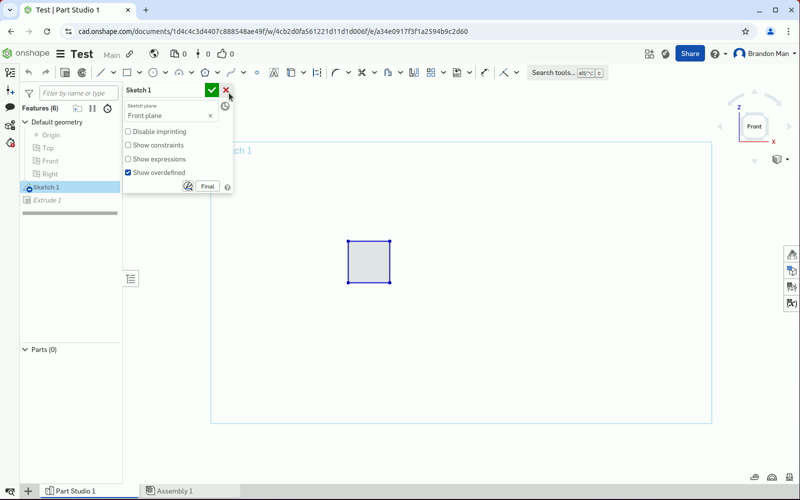
key(shift+s)
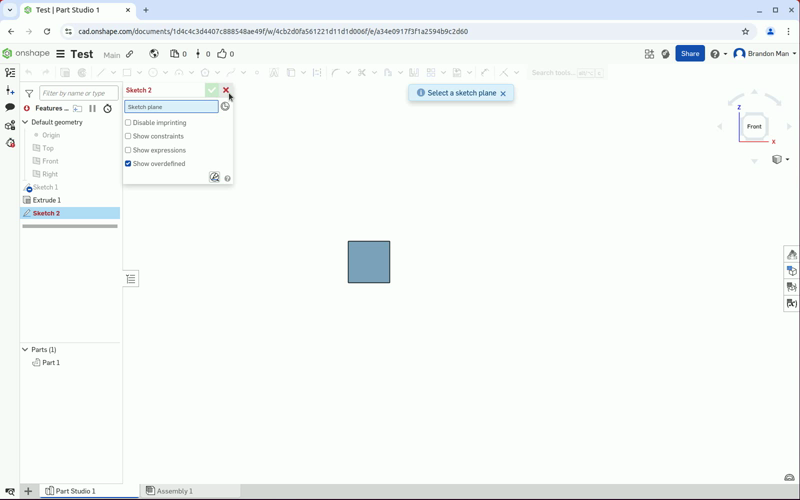
mouse_move(73, 163)
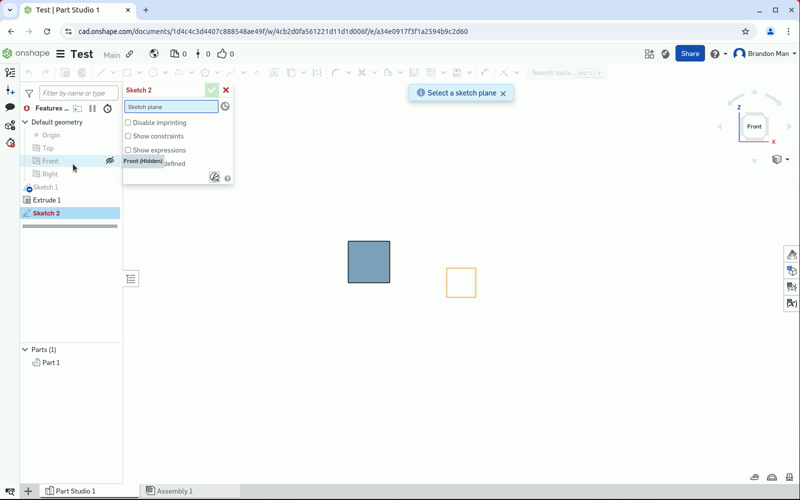
click(73, 163)
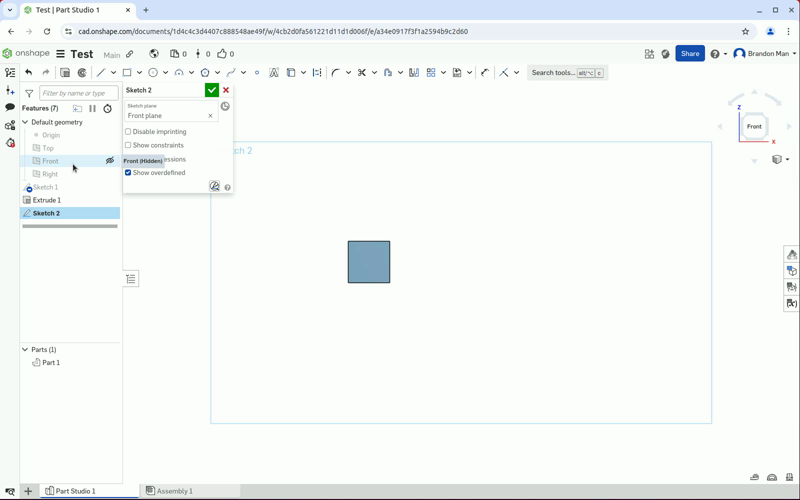
mouse_move(73, 352)
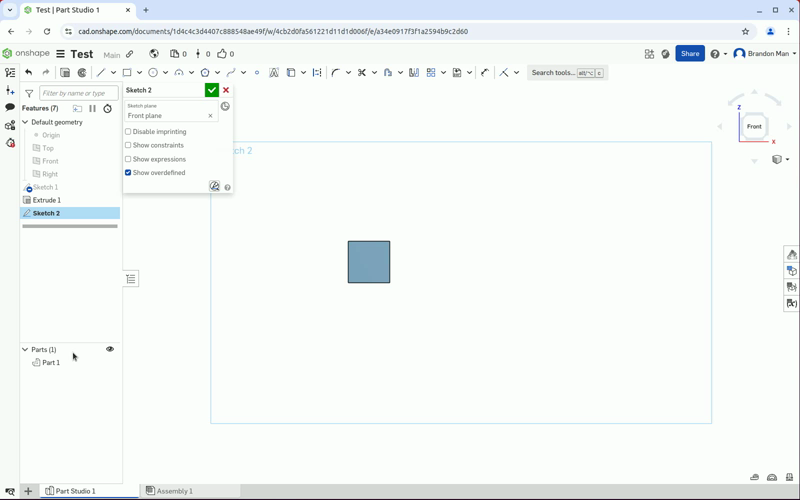
key(y)
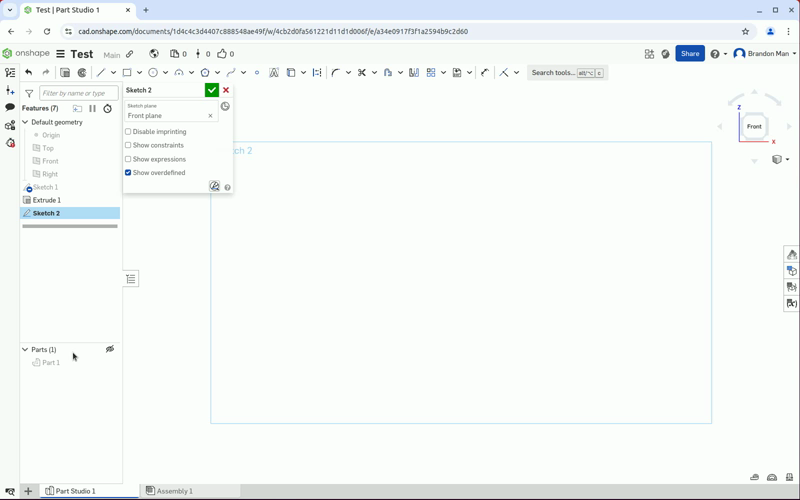
key(a)
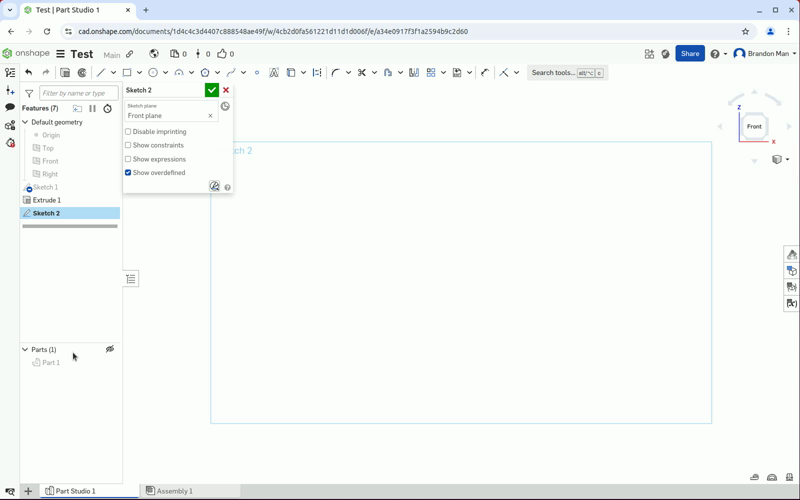
key_down(shift)
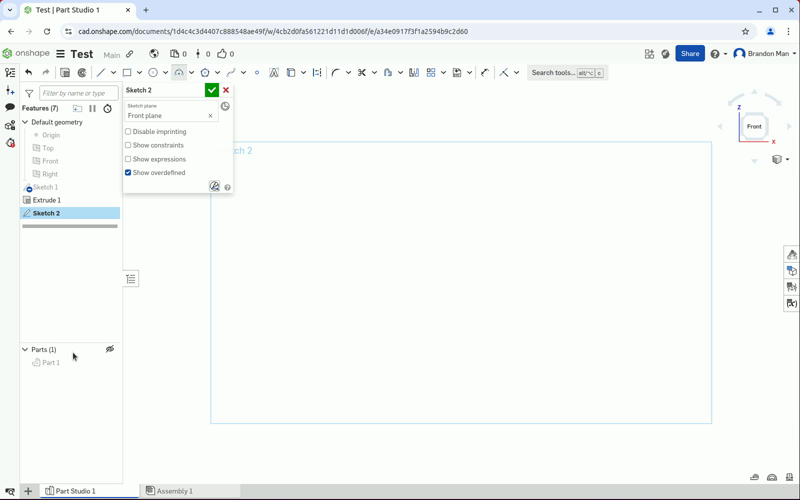
mouse_move(348, 241)
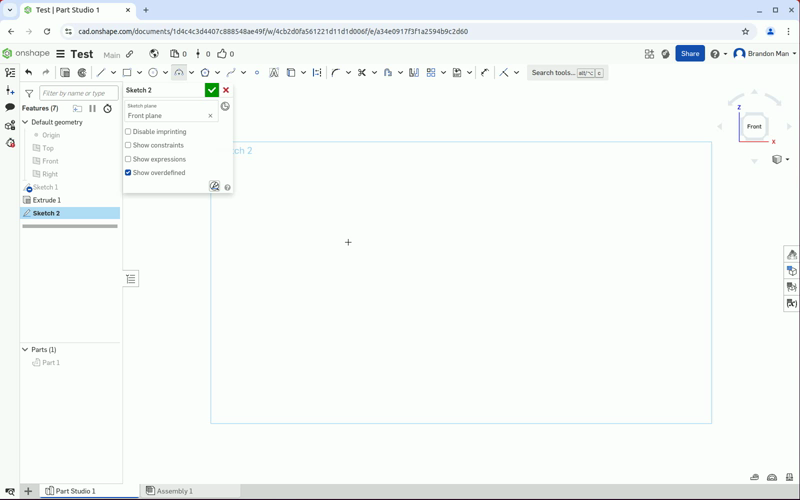
click(348, 241)
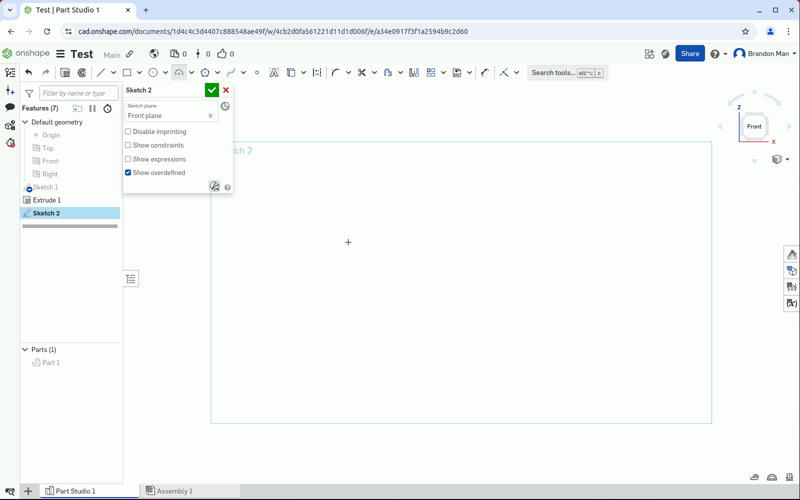
key_up(shift)
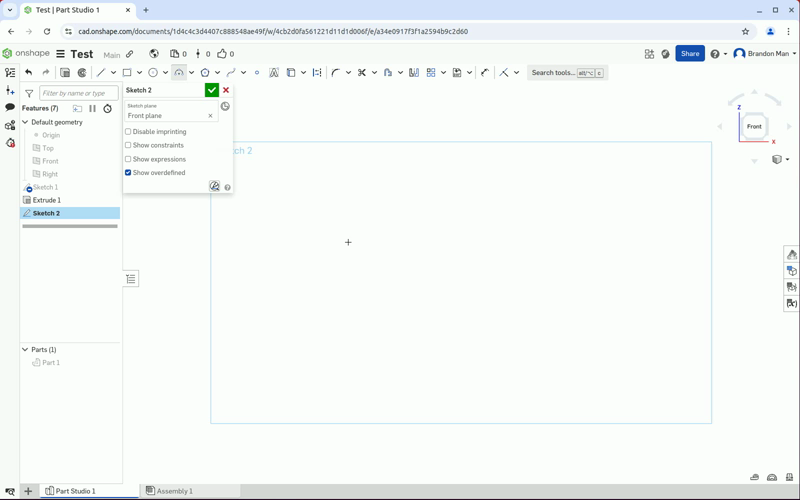
key_down(shift)
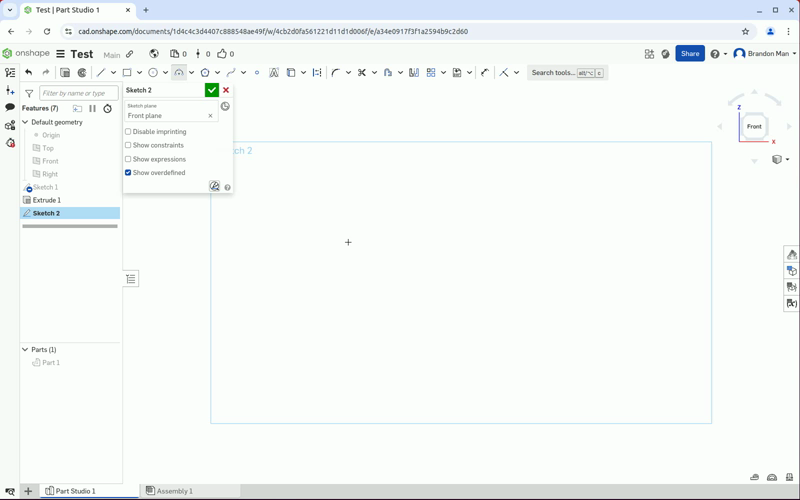
mouse_move(389, 241)
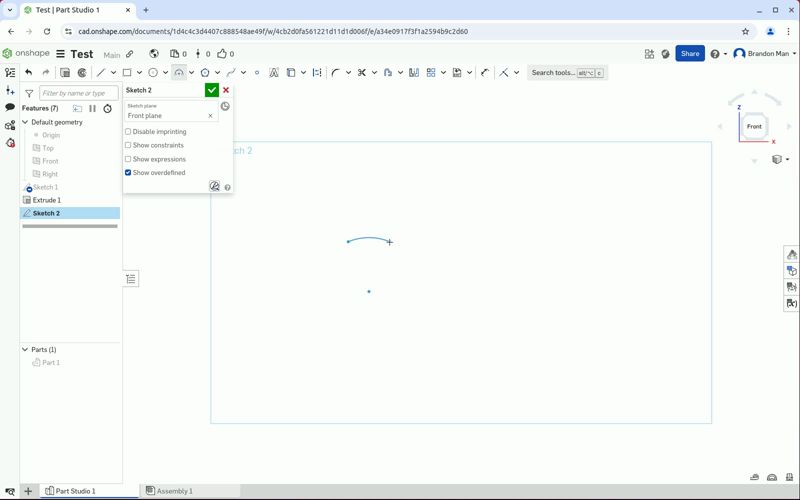
click(389, 241)
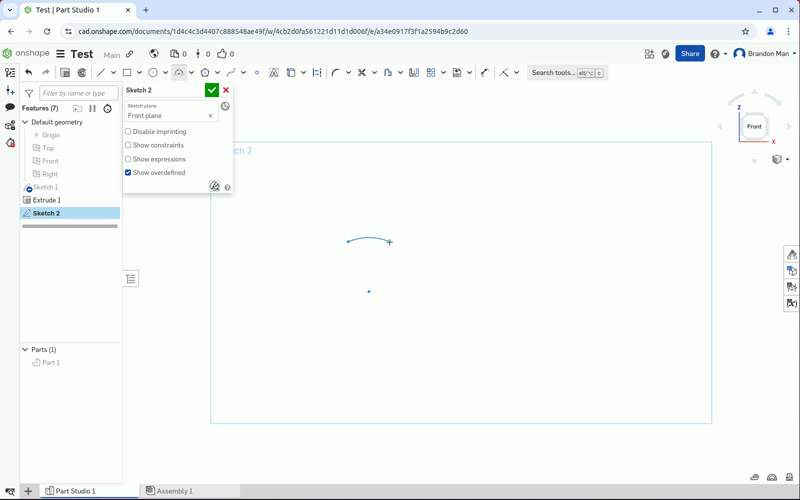
mouse_move(369, 262)
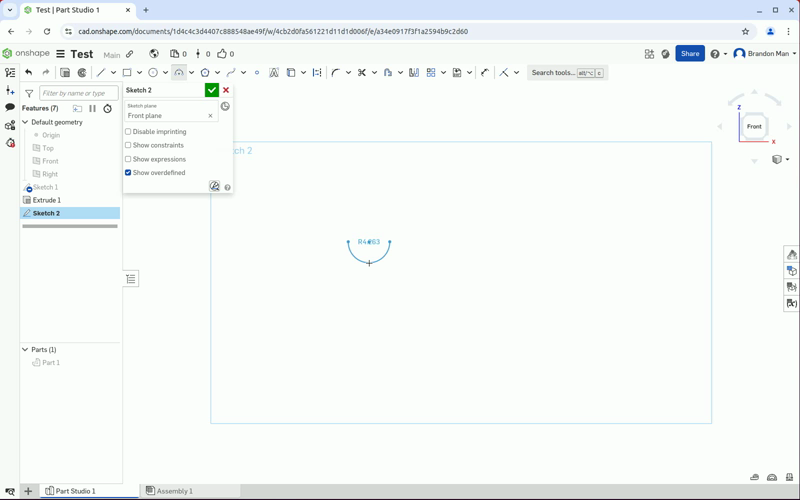
click(369, 262)
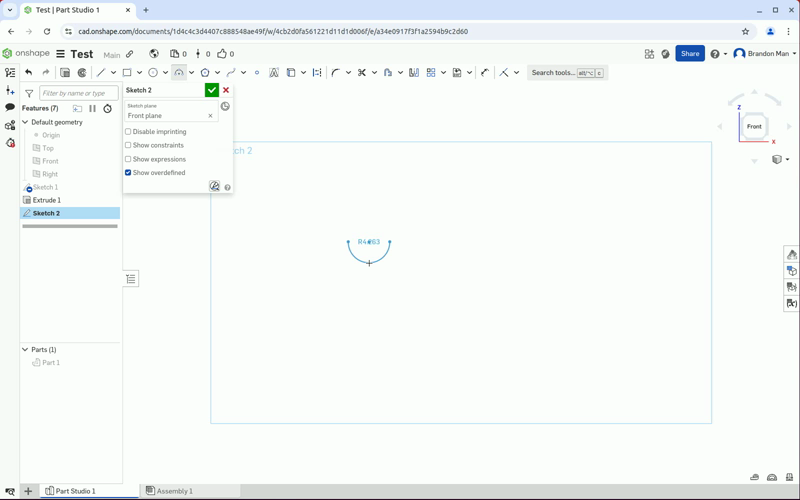
key_up(shift)
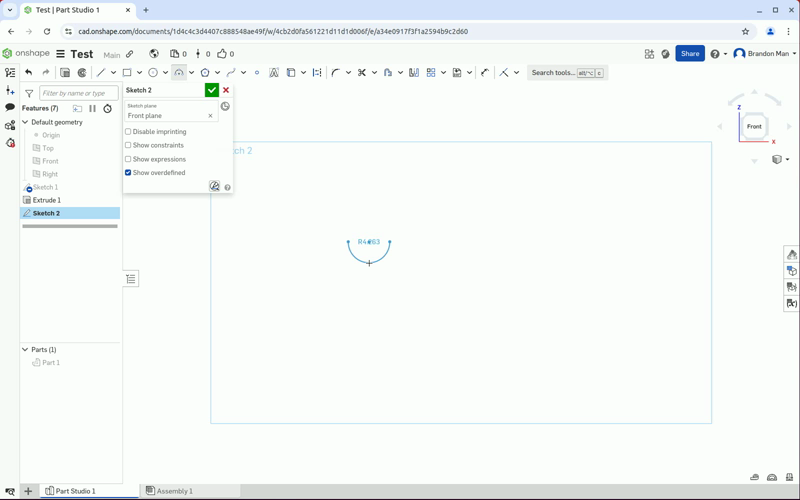
key(esc)
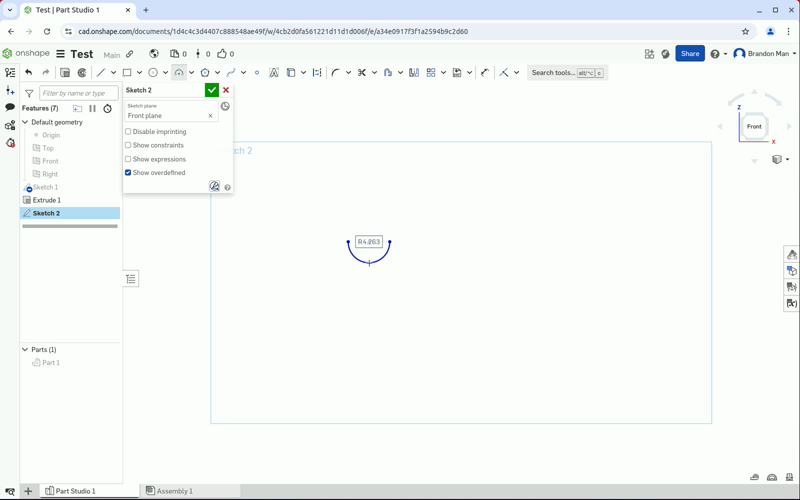
key(l)
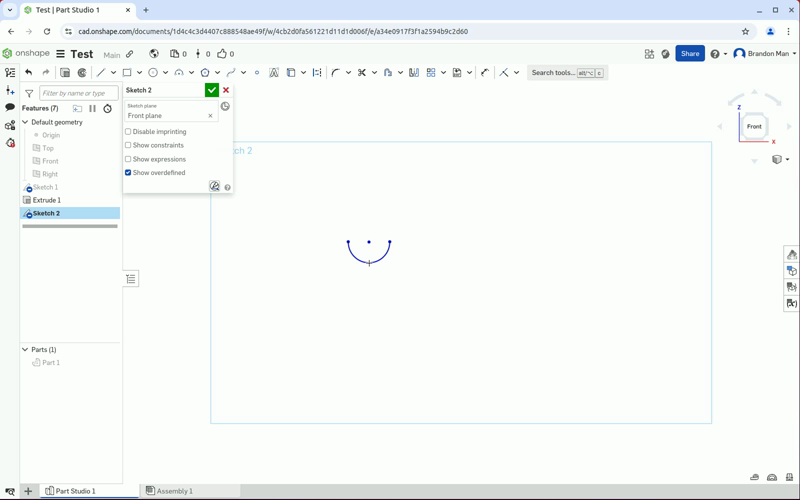
mouse_move(389, 241)
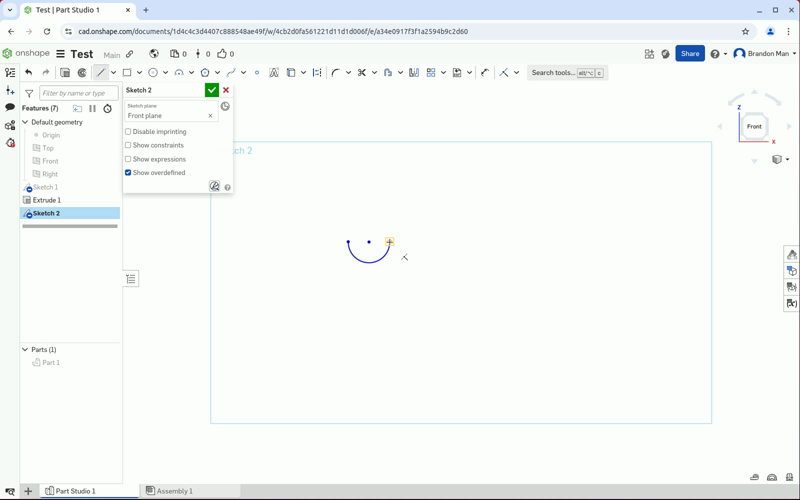
click(389, 241)
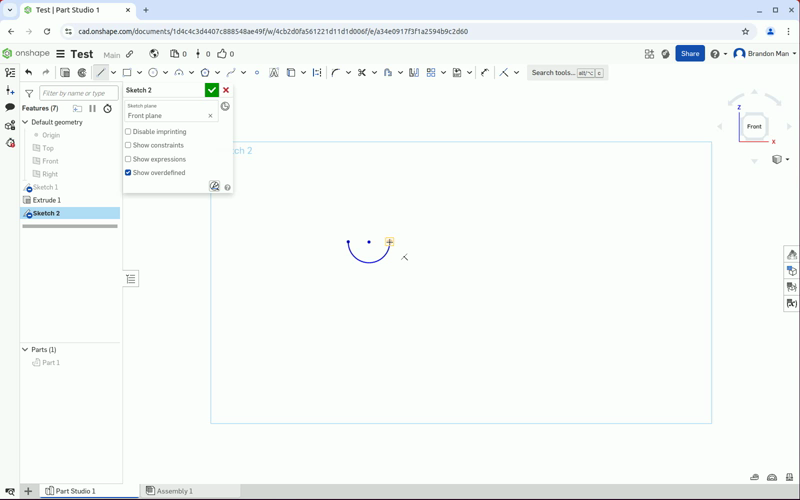
mouse_move(420, 241)
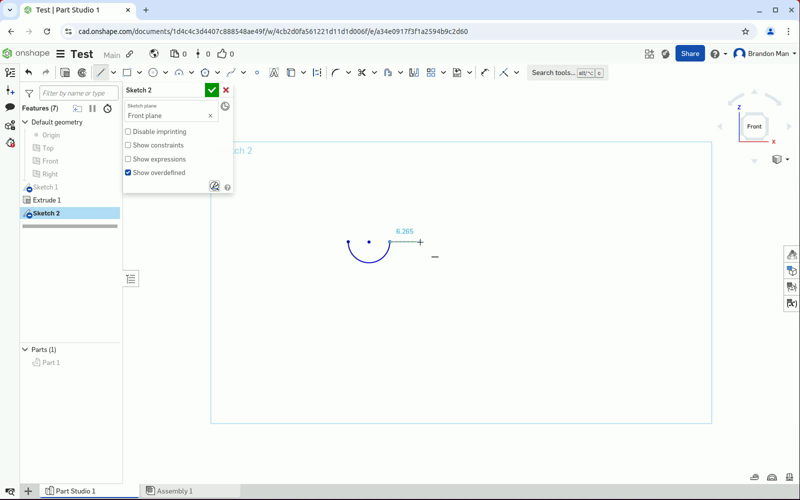
key_down(shift)
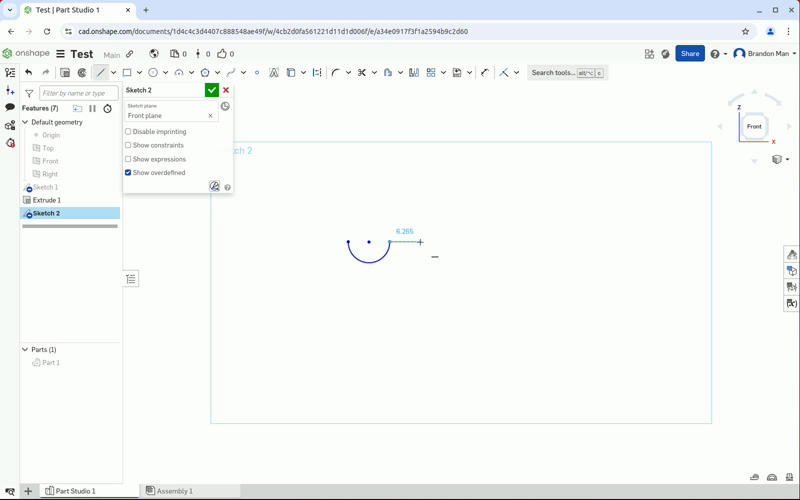
mouse_move(348, 241)
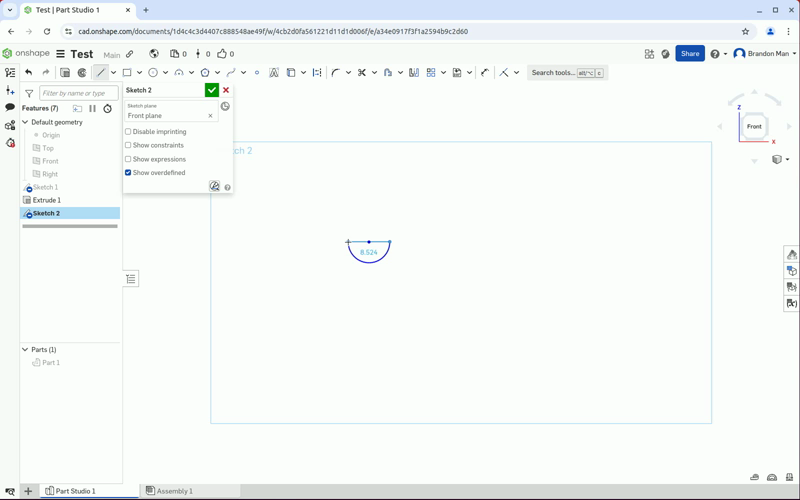
key_up(shift)
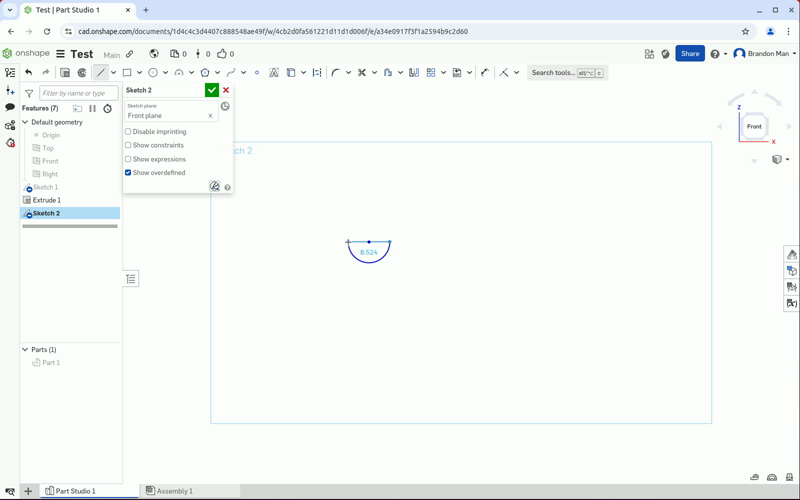
click(348, 241)
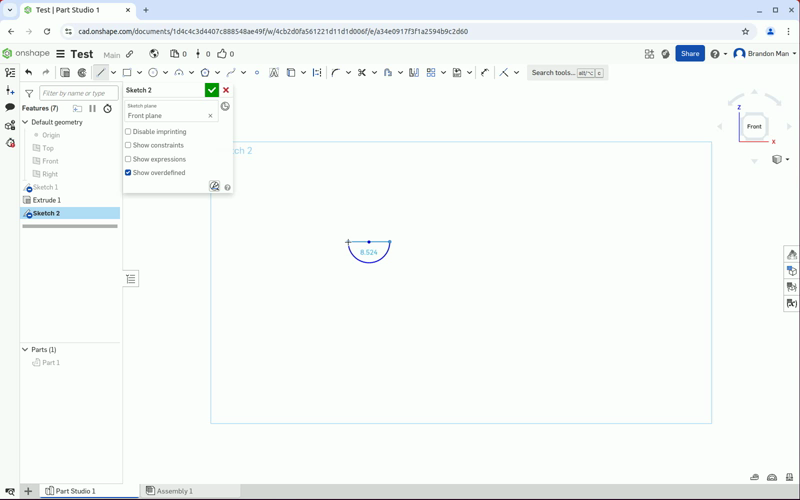
key(esc)
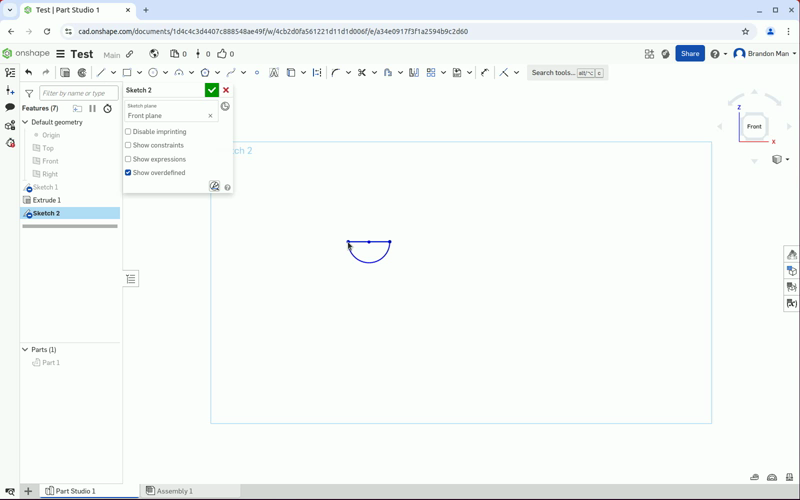
mouse_move(360, 252)
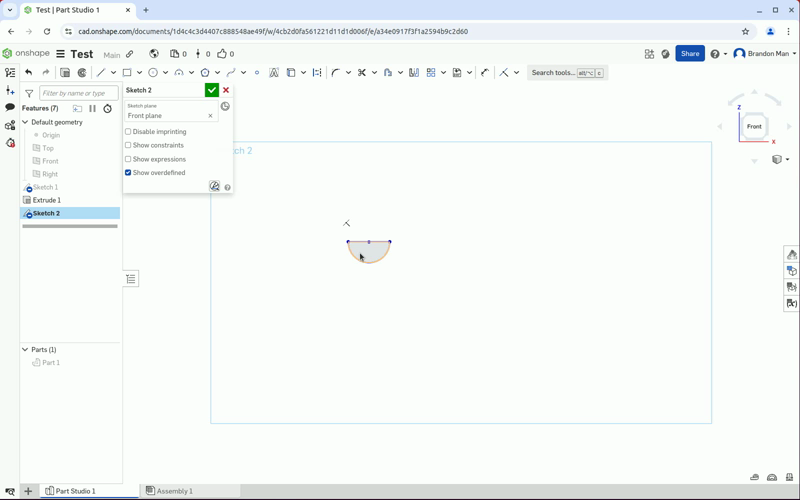
scroll(6)
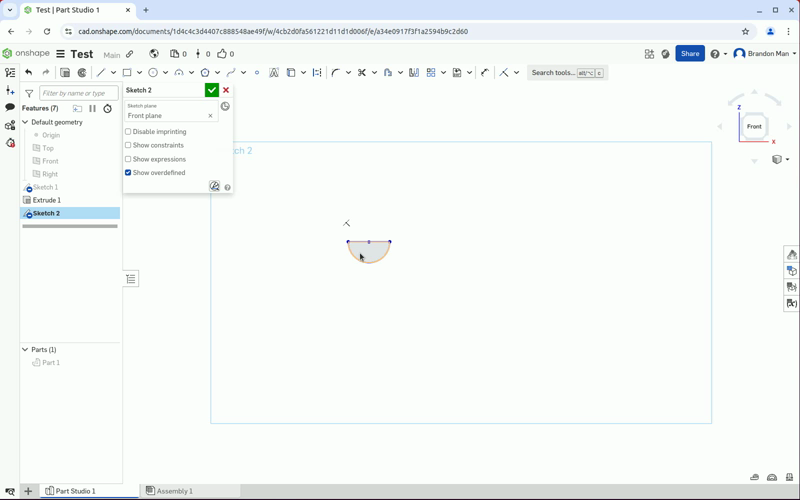
scroll(6)
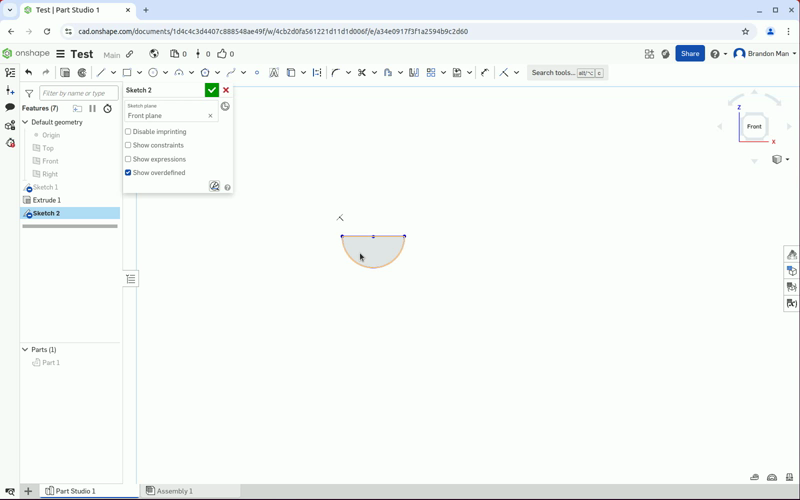
scroll(6)
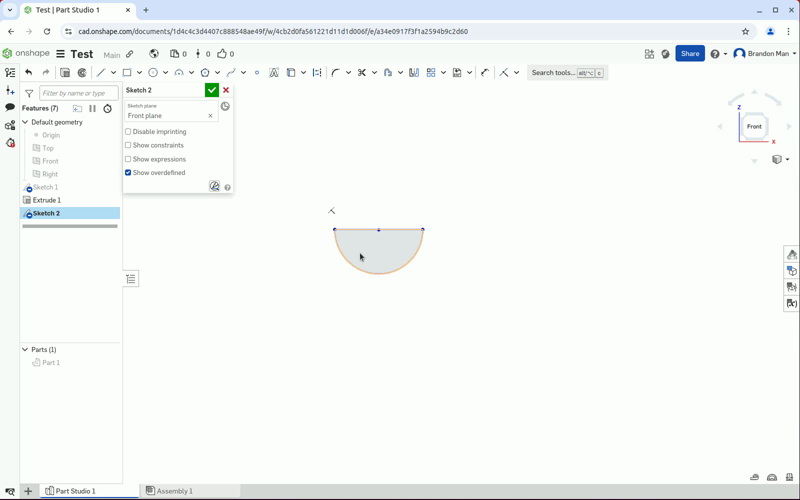
scroll(6)
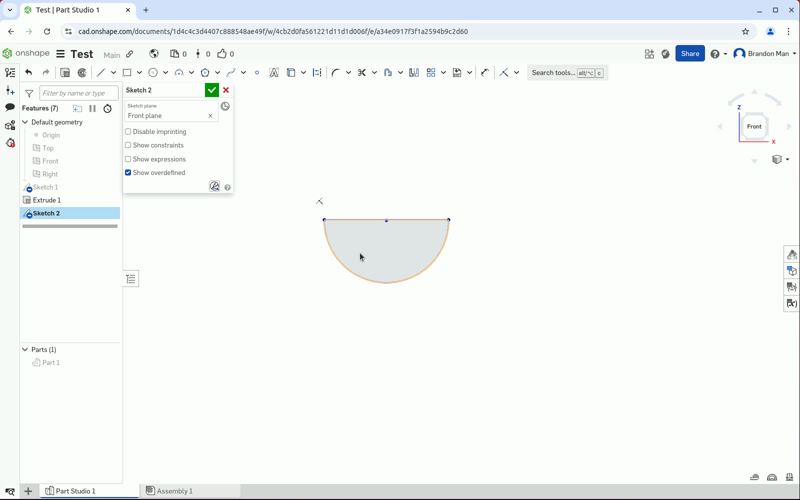
scroll(6)
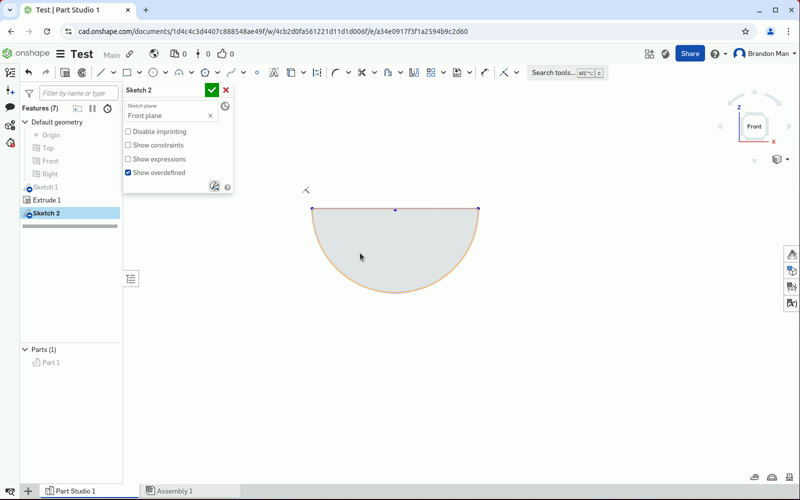
scroll(6)
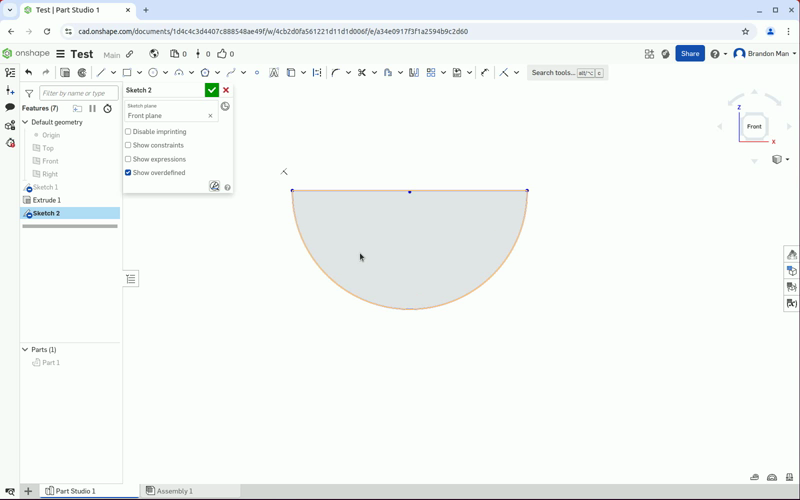
scroll(6)
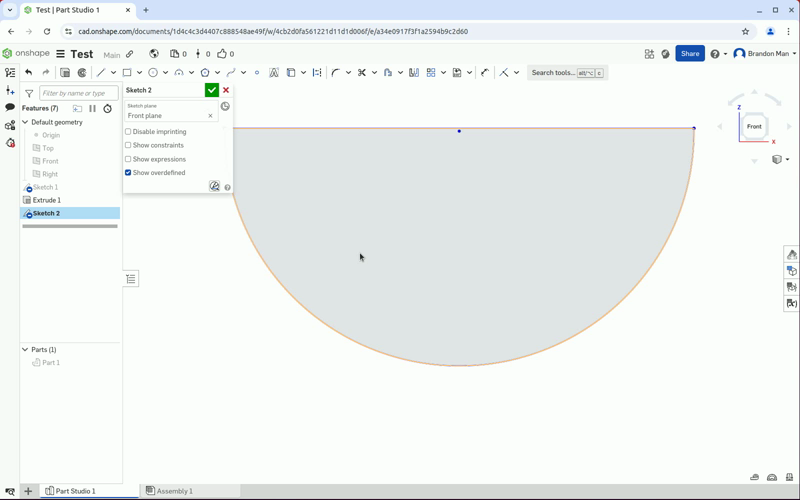
click(360, 252)
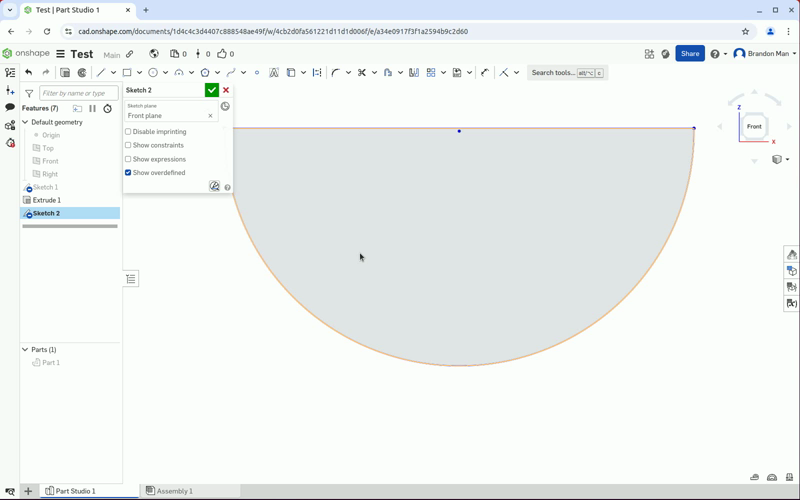
scroll(-6)
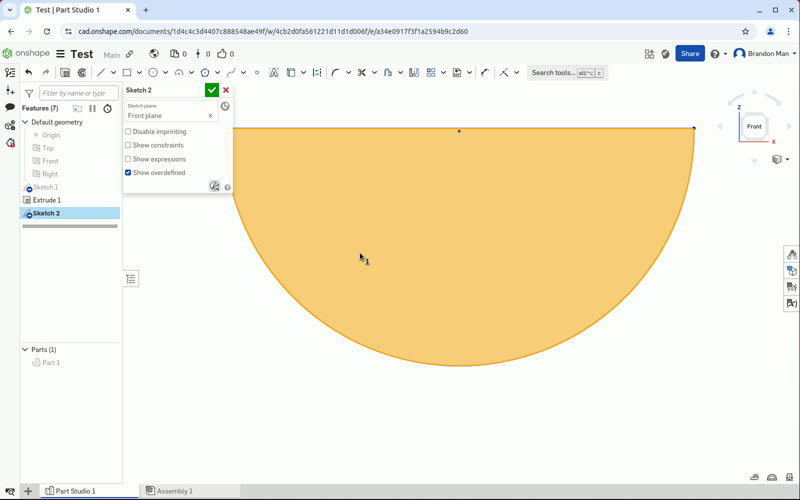
scroll(-6)
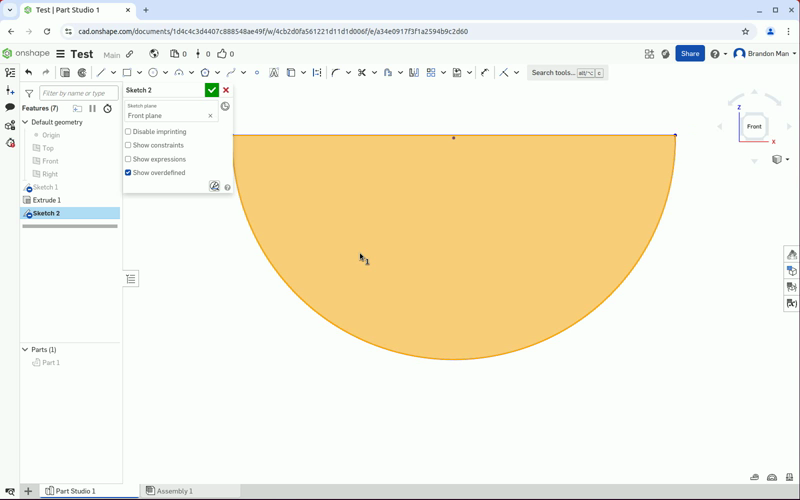
scroll(-6)
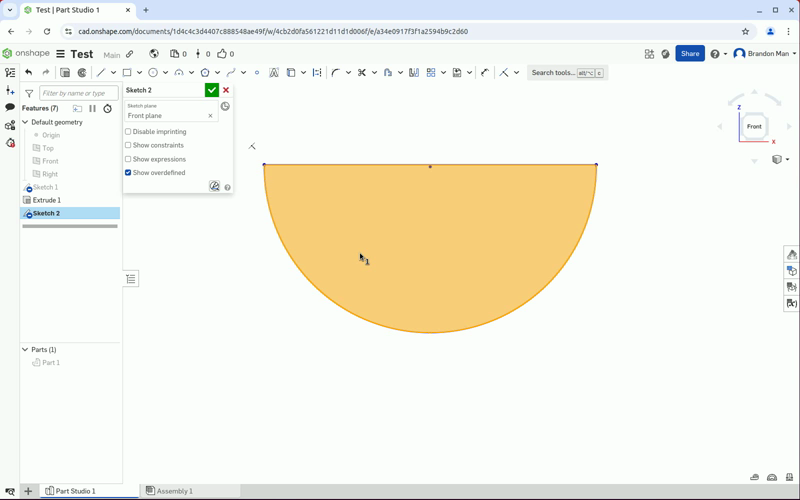
scroll(-6)
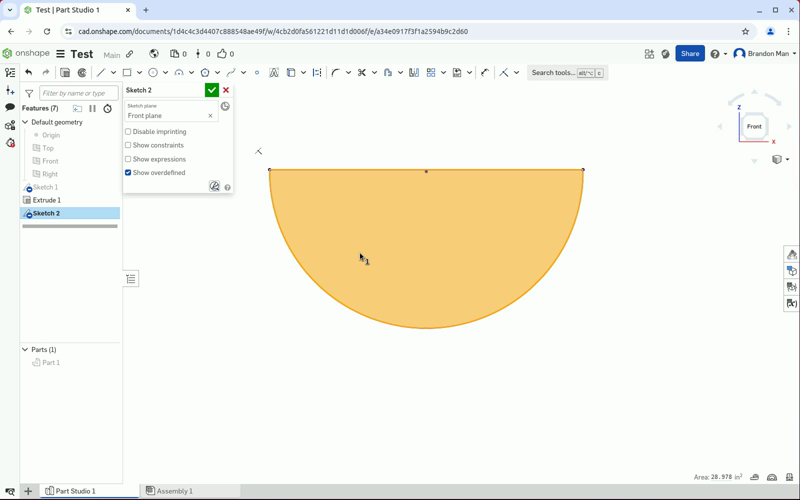
scroll(-6)
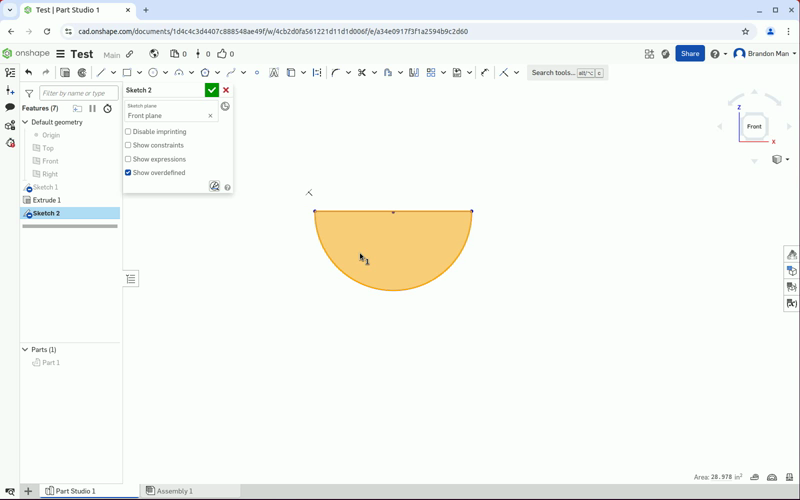
scroll(-6)
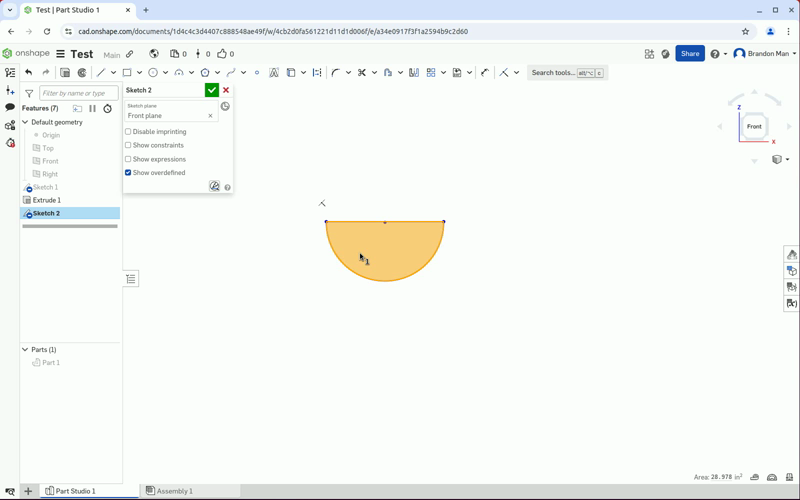
scroll(-6)
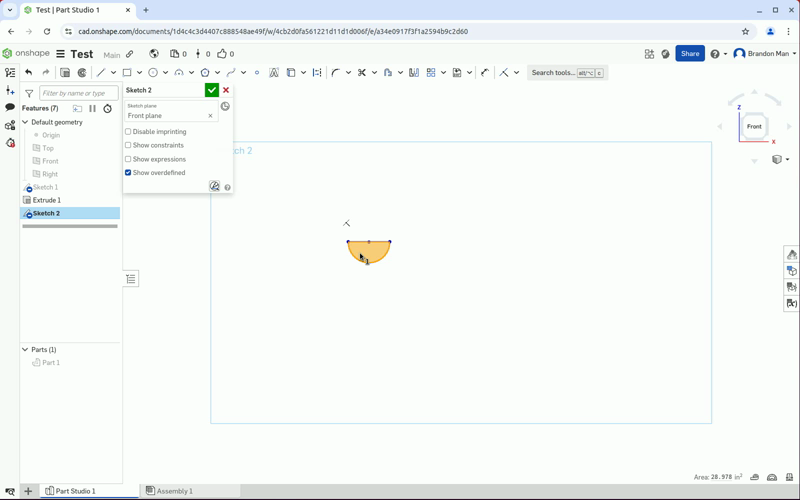
mouse_move(73, 352)
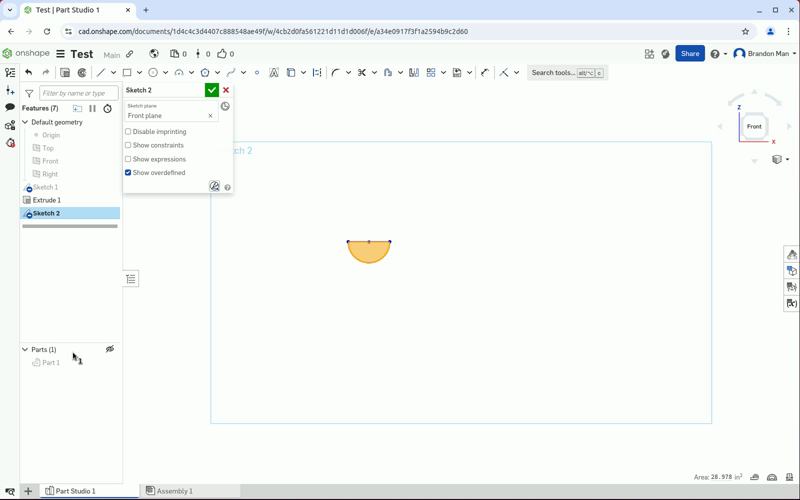
key(shift+y)
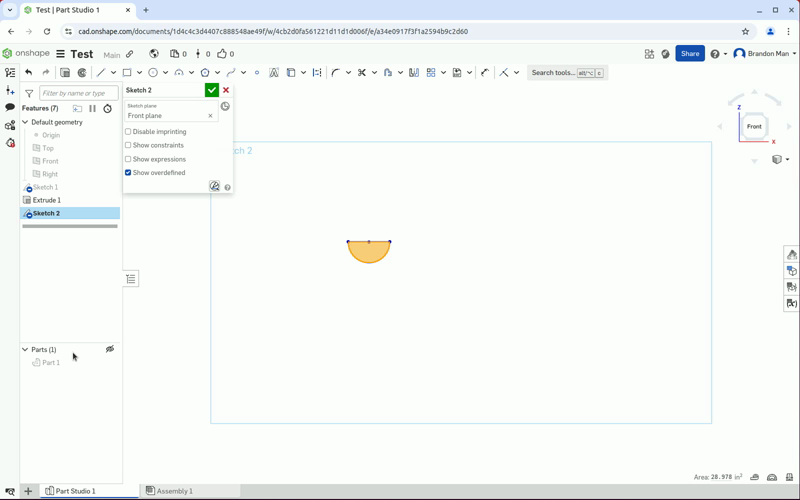
key(shift+e)
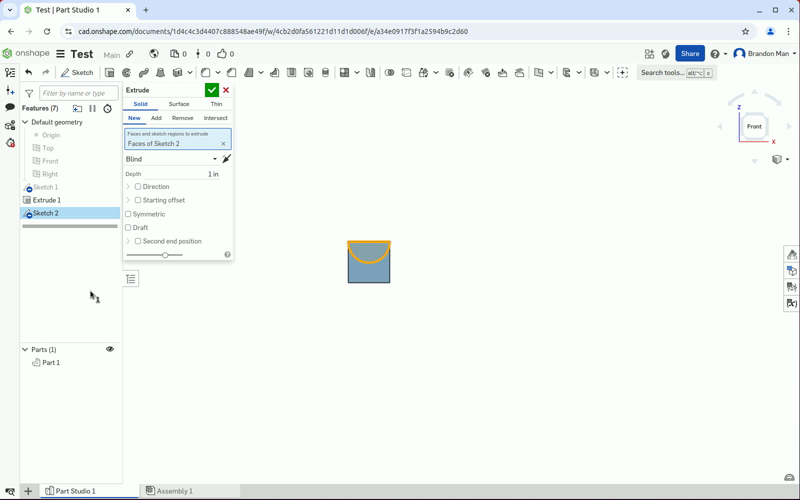
mouse_move(143, 106)
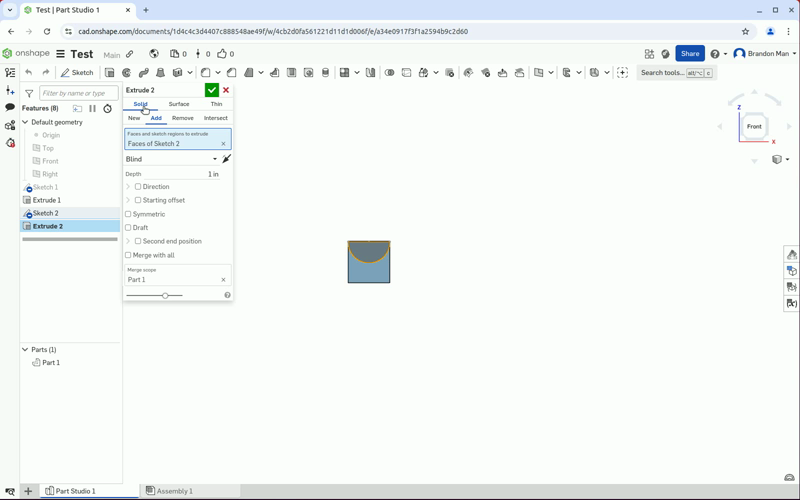
click(143, 106)
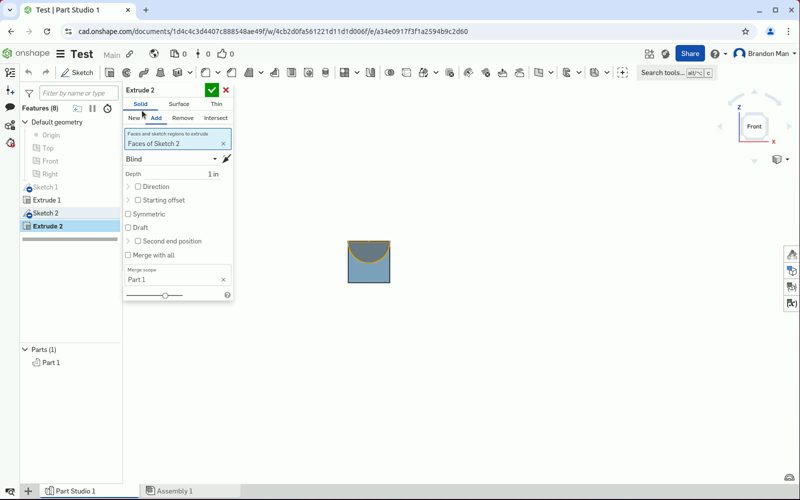
mouse_move(137, 120)
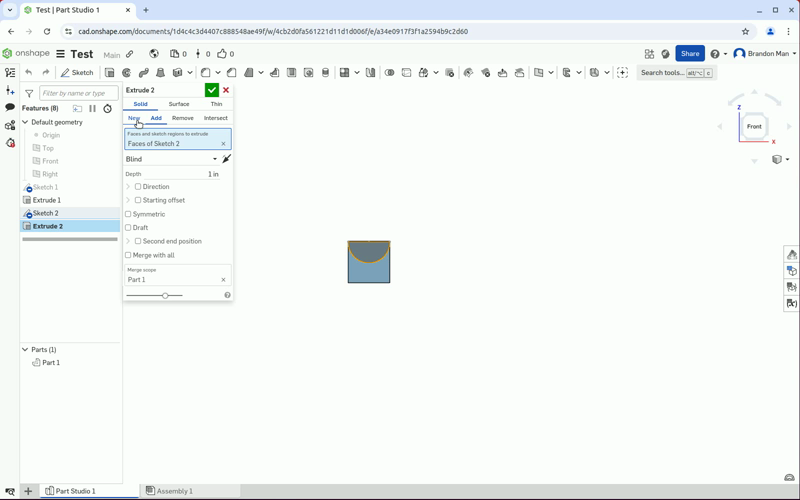
click(137, 120)
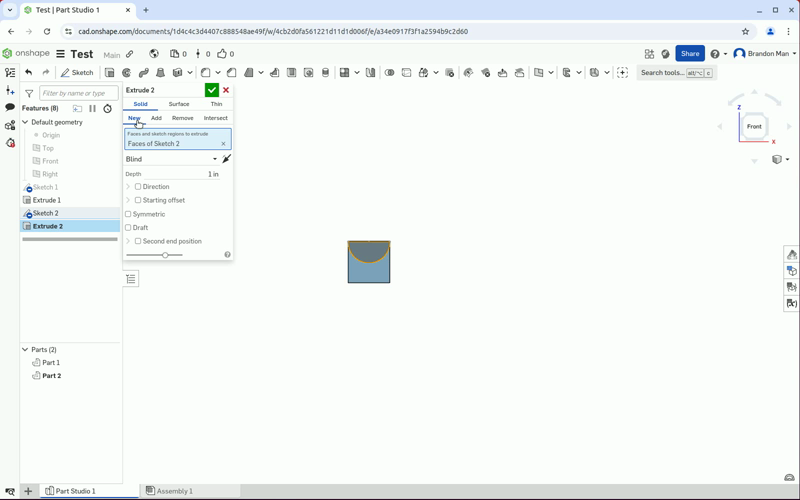
key(tab, 4)
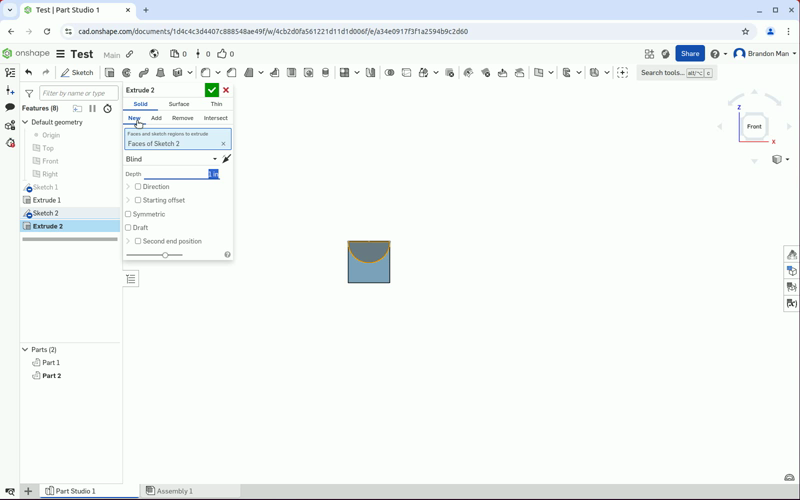
text(8.425)
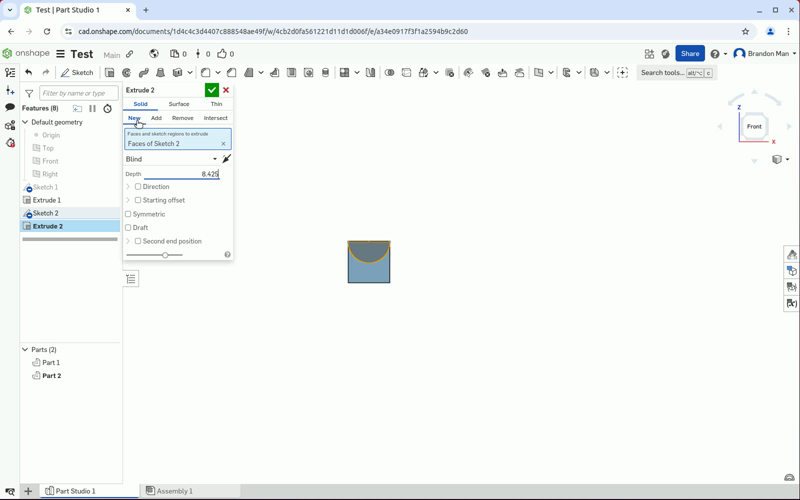
key(enter)
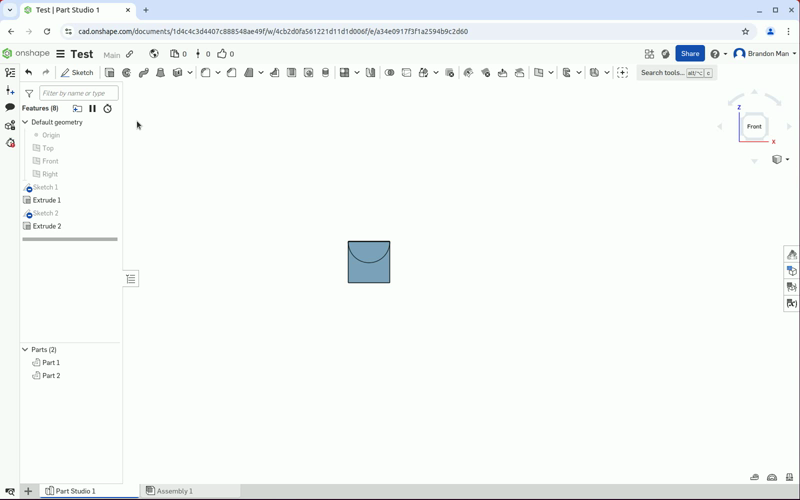
key(shift+h)
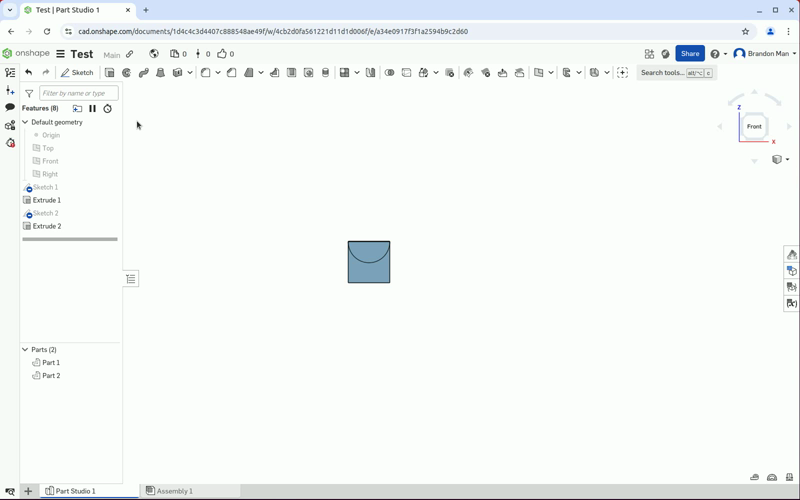
key(shift+h)
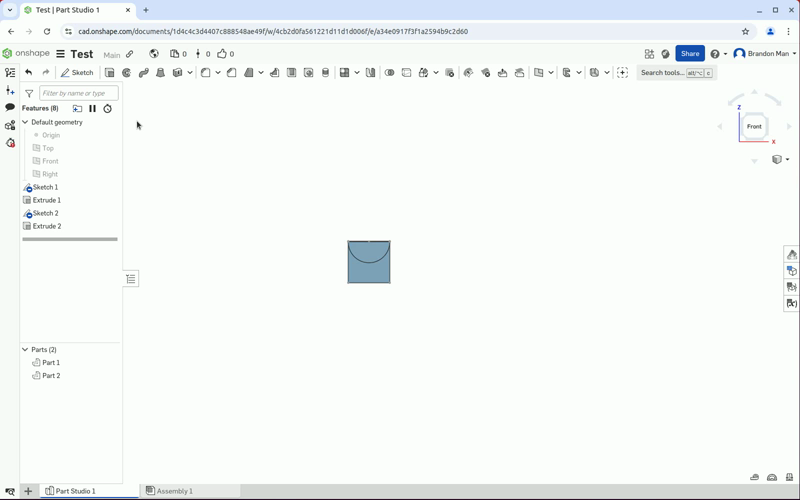
key(shift+7)
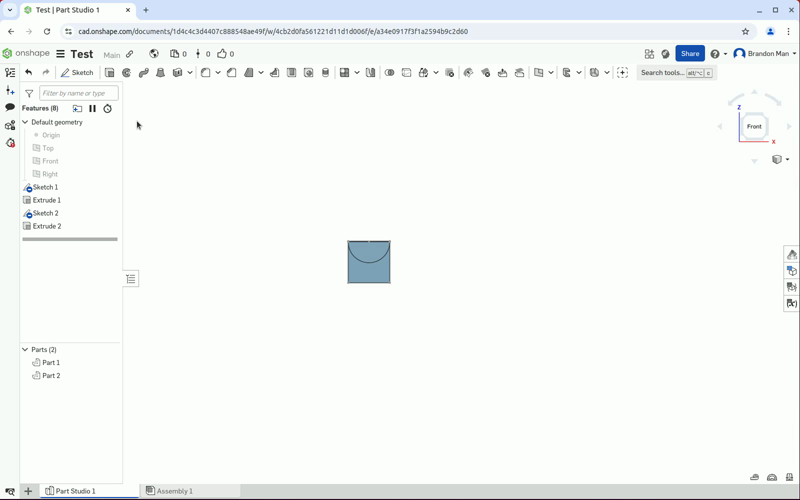
key(left, 2)
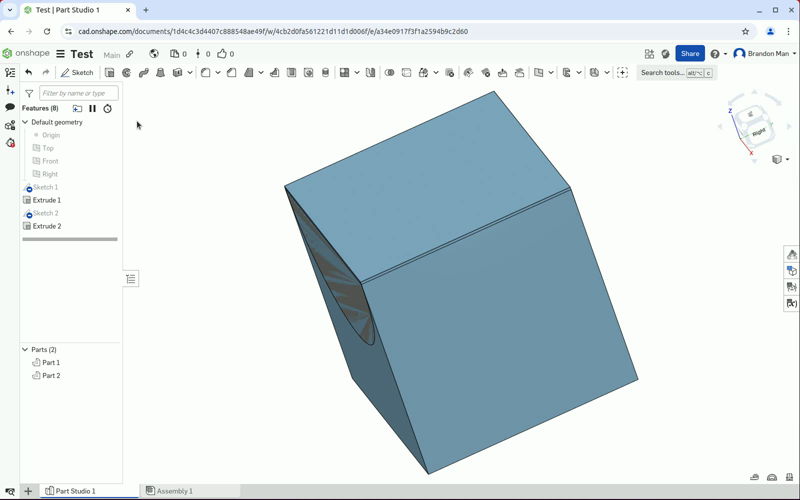
key(down, 2)
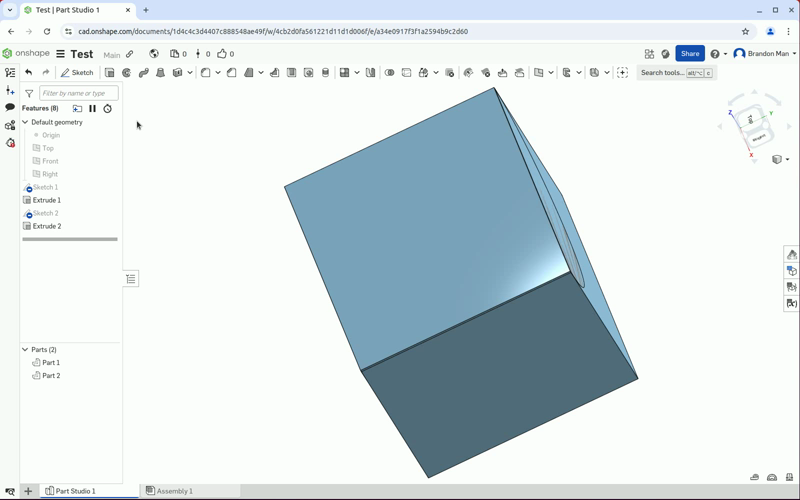
key(up, 2)
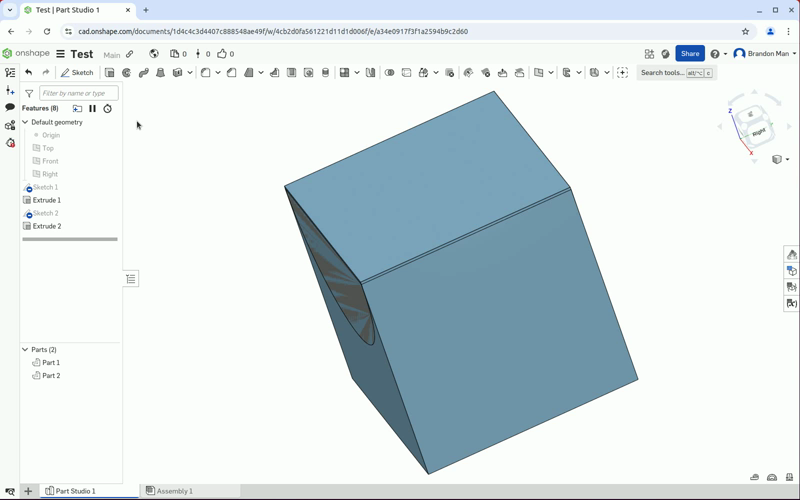
key(right, 2)
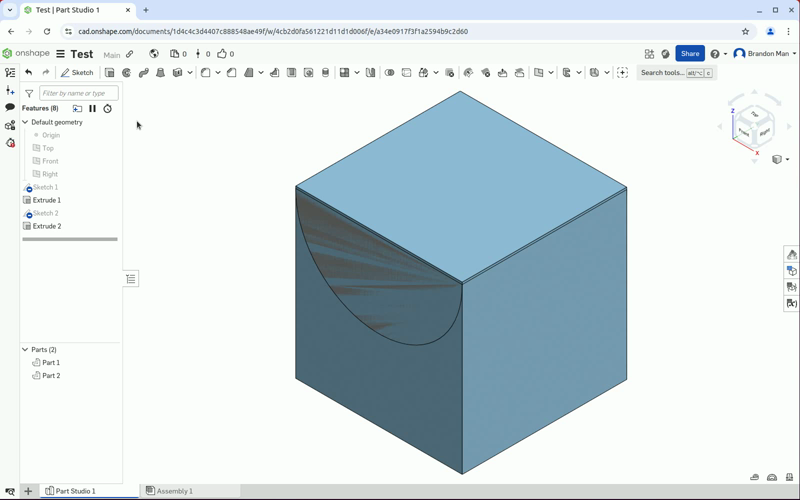
mouse_move(73, 189)
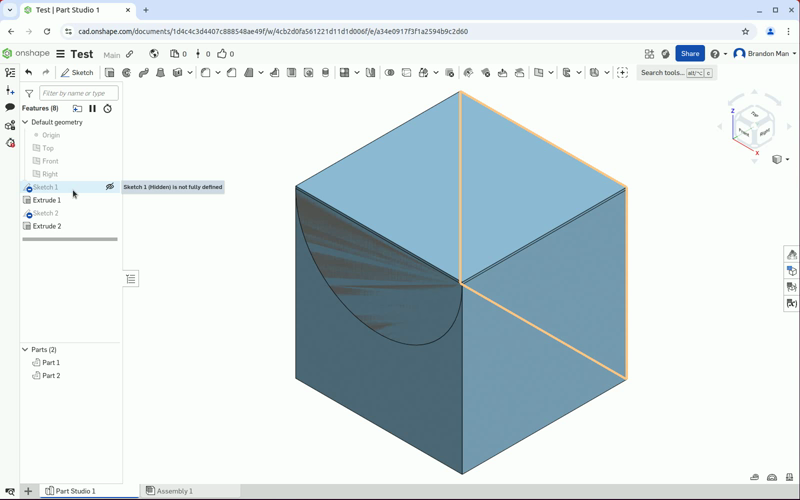
click(73, 189)